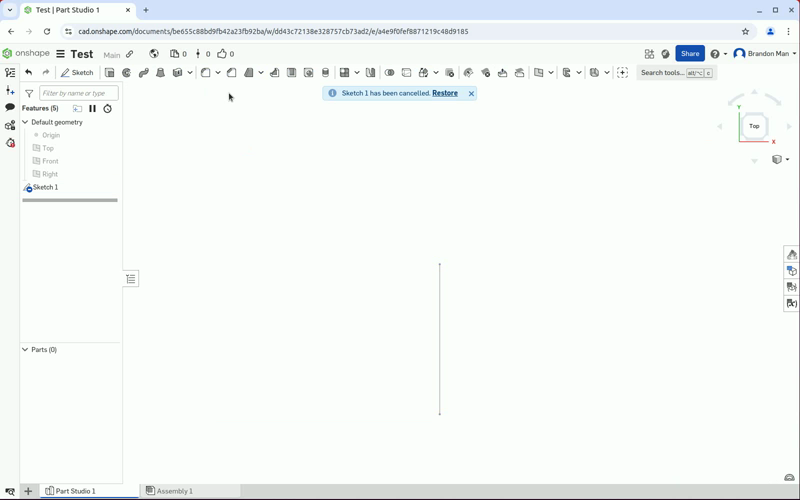
key(shift+h)
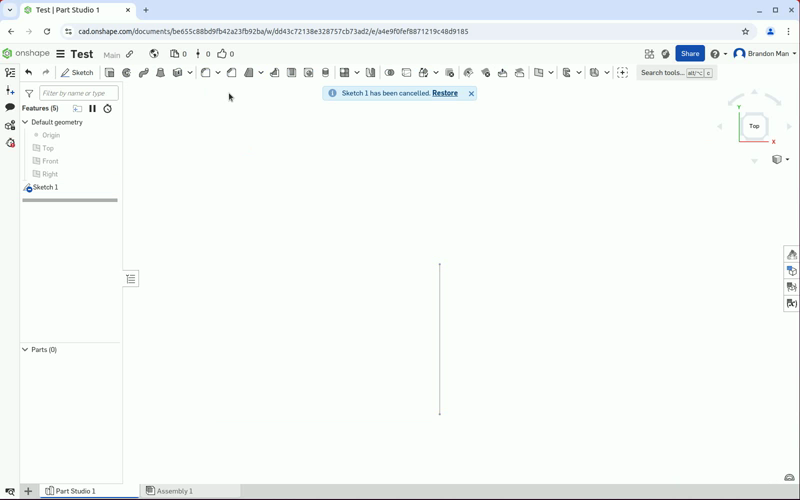
key(shift+s)
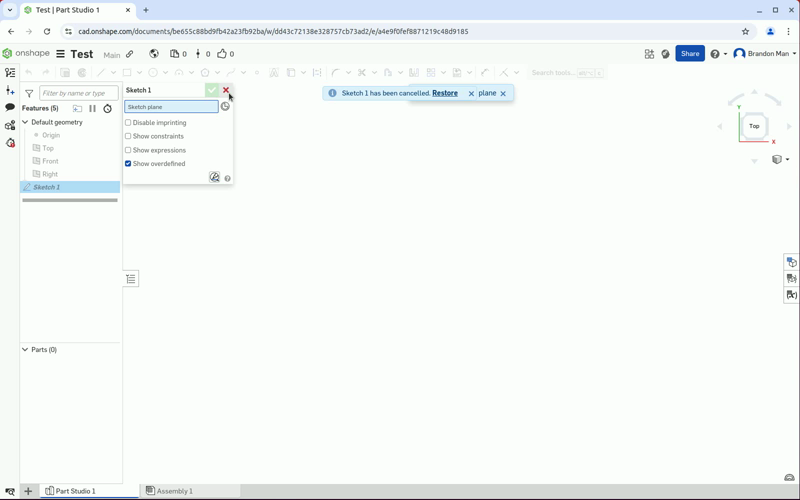
mouse_move(73, 150)
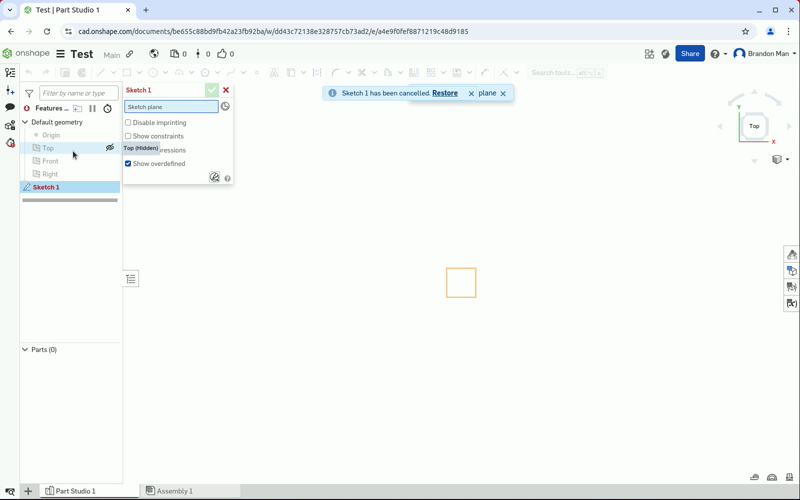
click(73, 150)
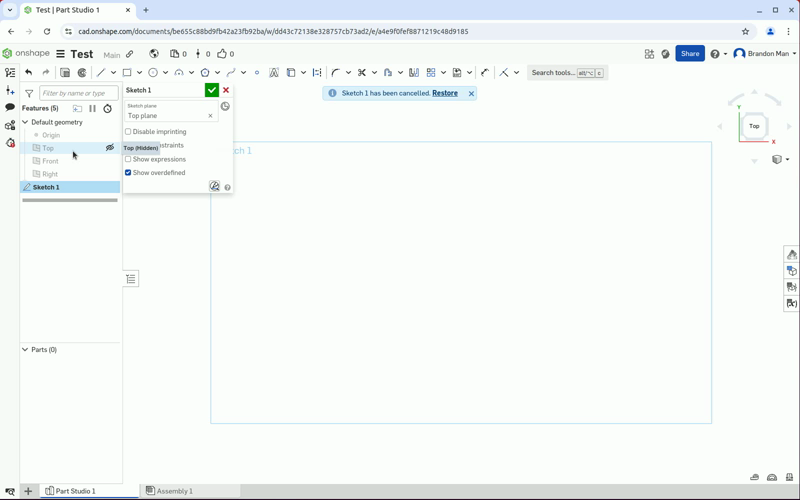
mouse_move(73, 352)
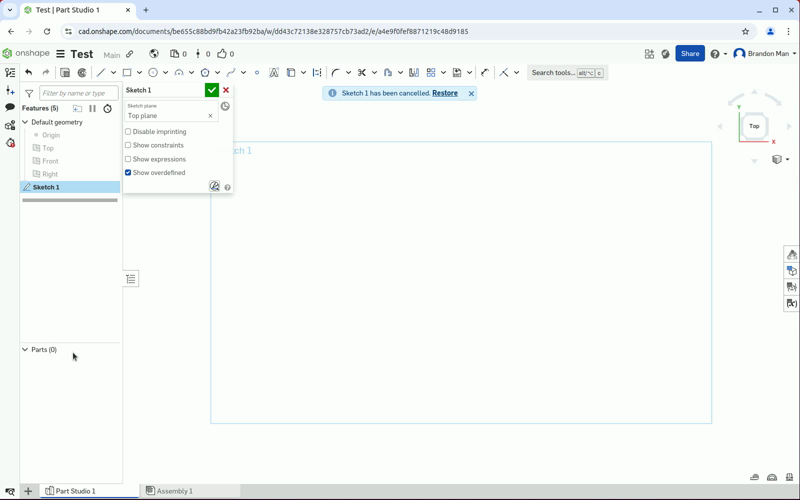
key(y)
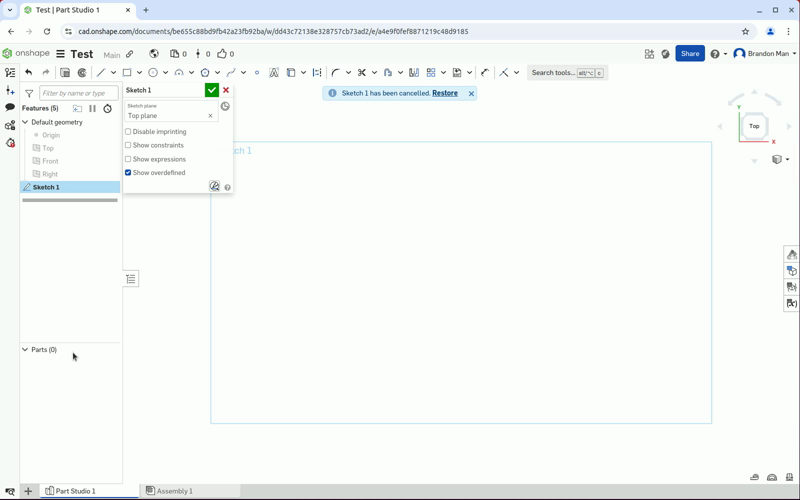
key(l)
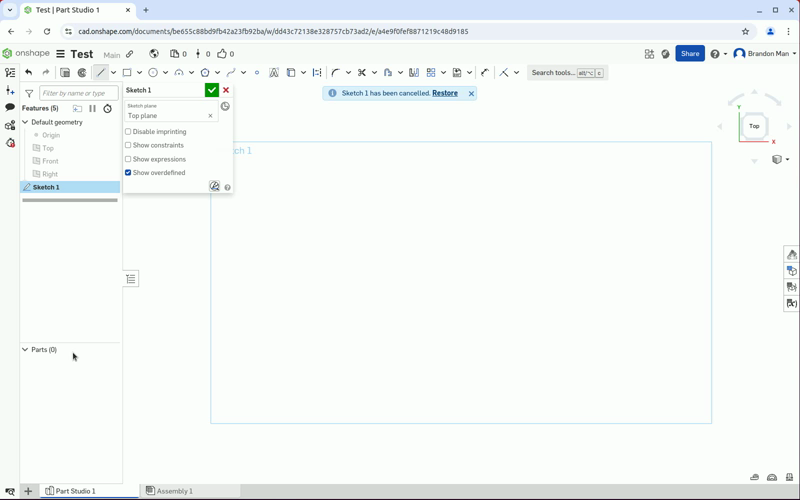
key_down(shift)
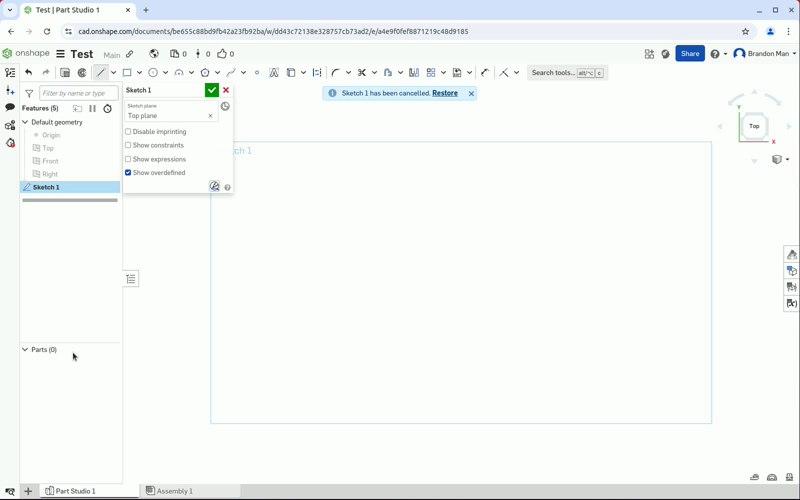
mouse_move(390, 295)
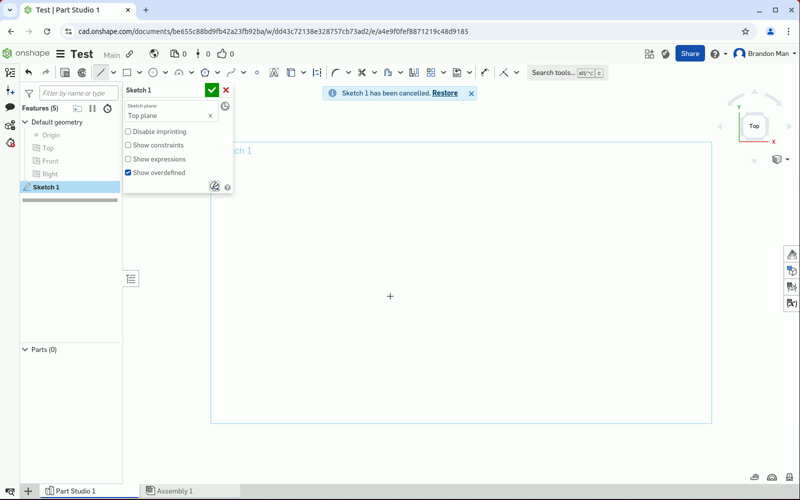
click(390, 295)
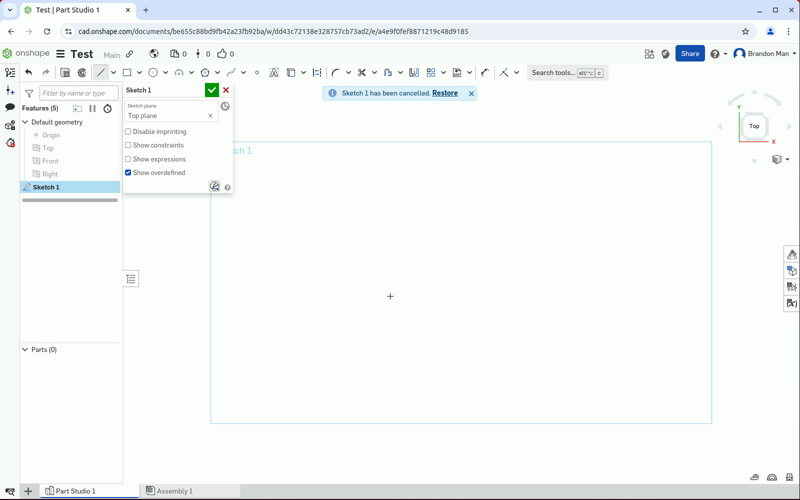
key_up(shift)
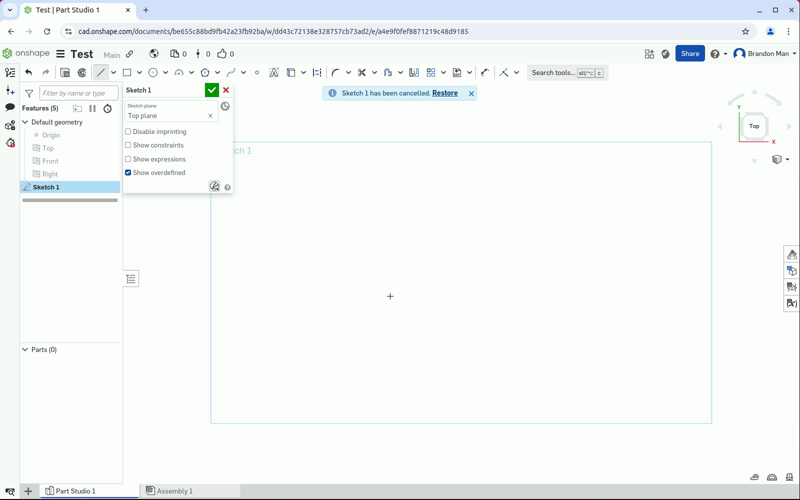
key_down(shift)
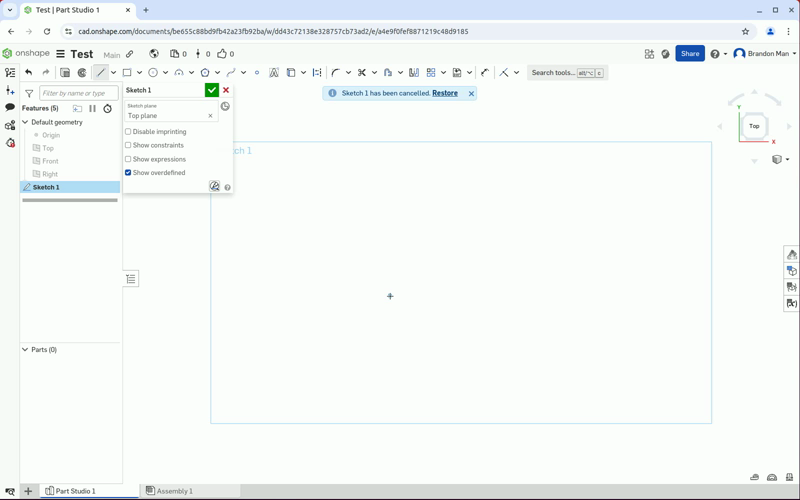
mouse_move(420, 295)
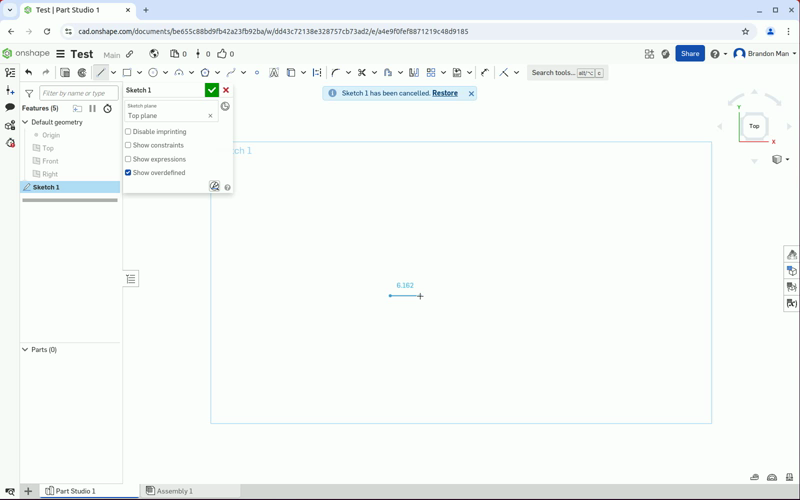
mouse_move(448, 295)
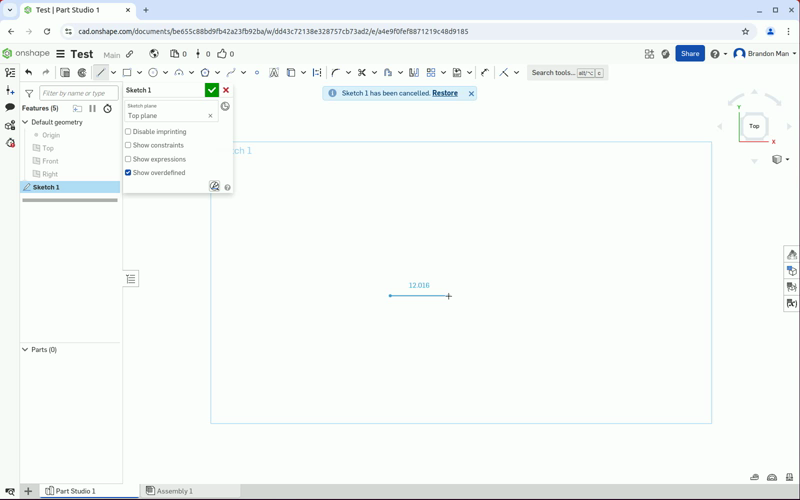
click(448, 295)
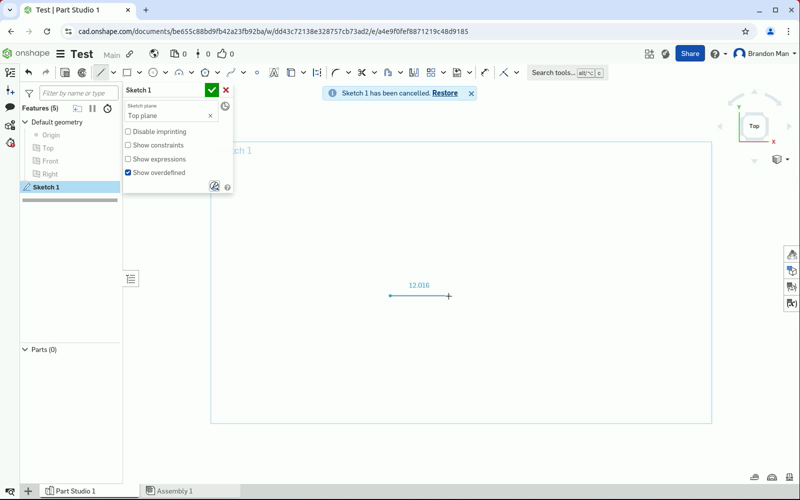
key_up(shift)
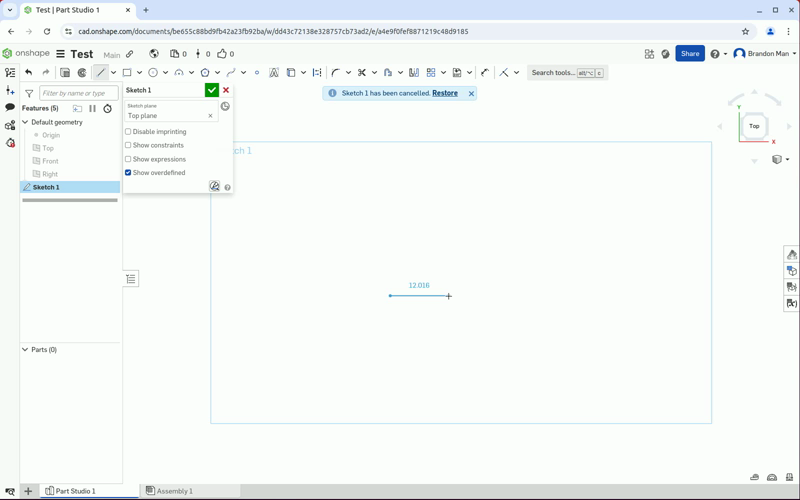
key_down(shift)
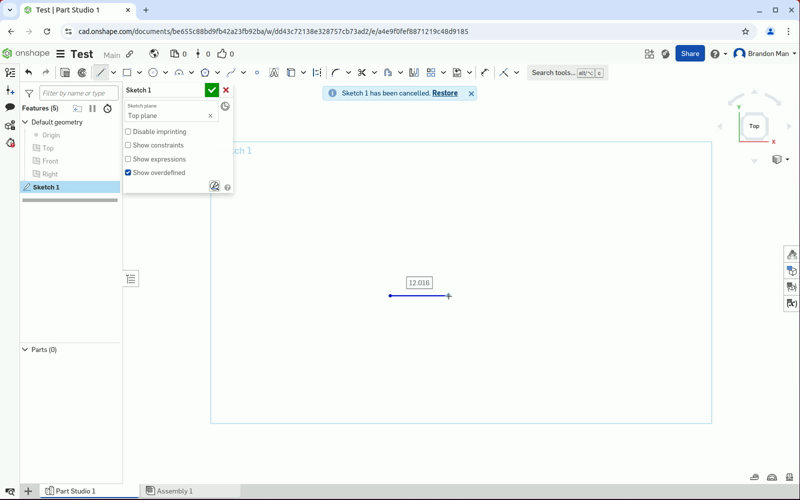
mouse_move(448, 395)
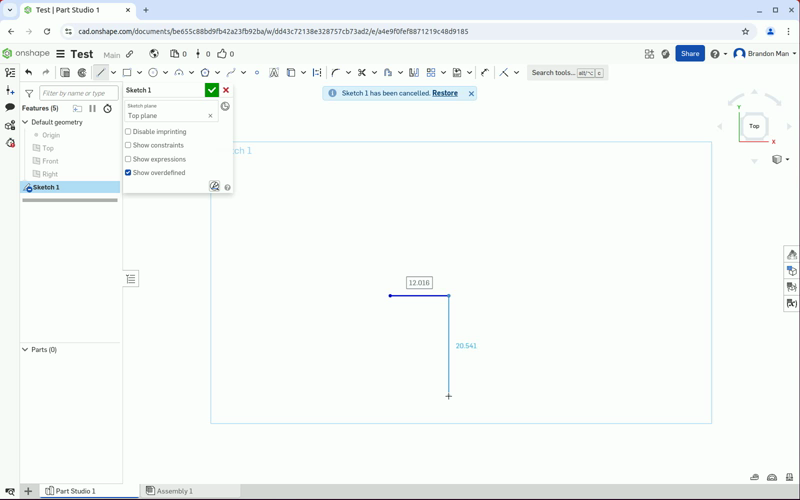
click(448, 395)
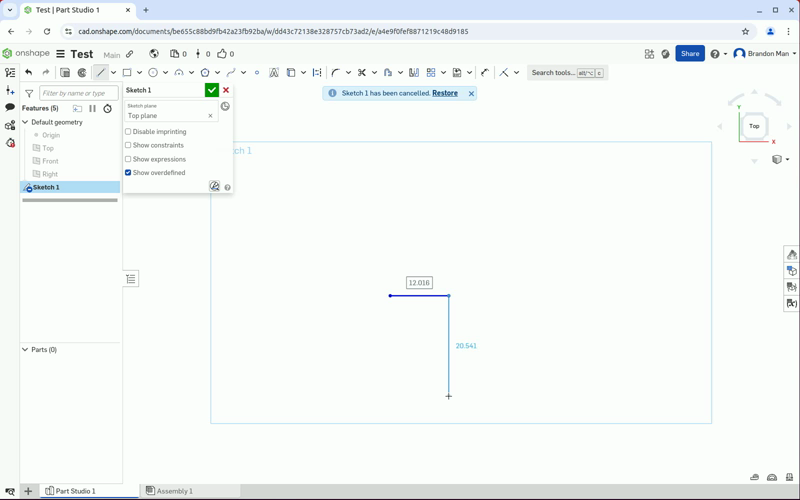
key_up(shift)
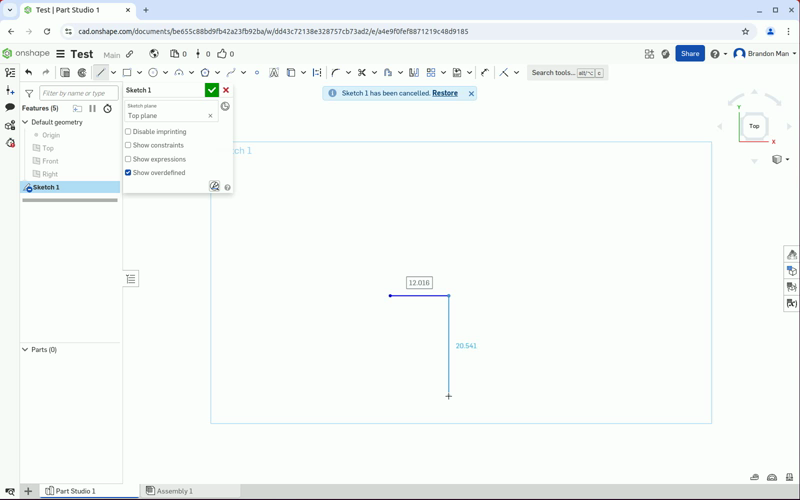
key_down(shift)
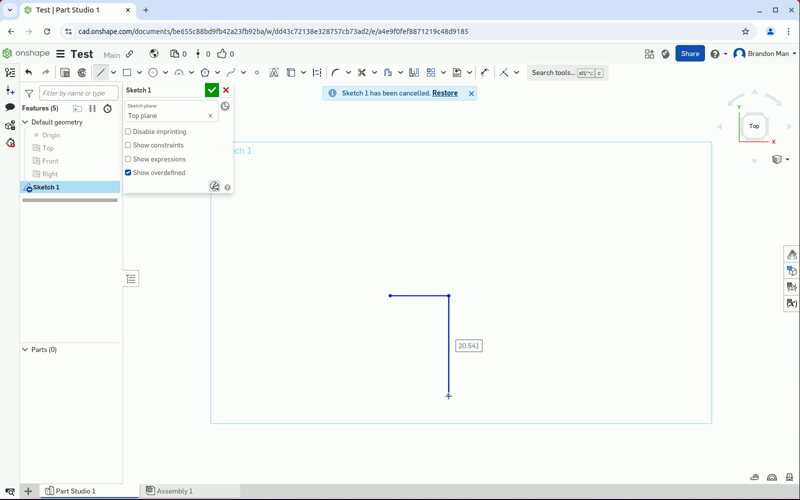
mouse_move(478, 395)
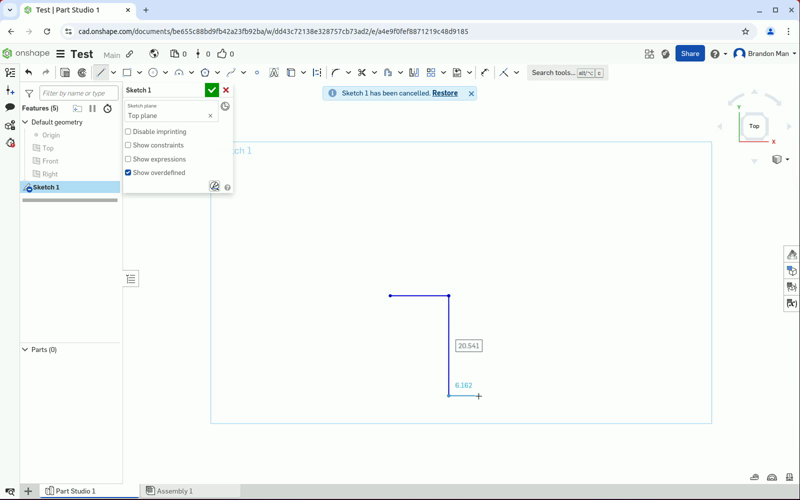
mouse_move(461, 395)
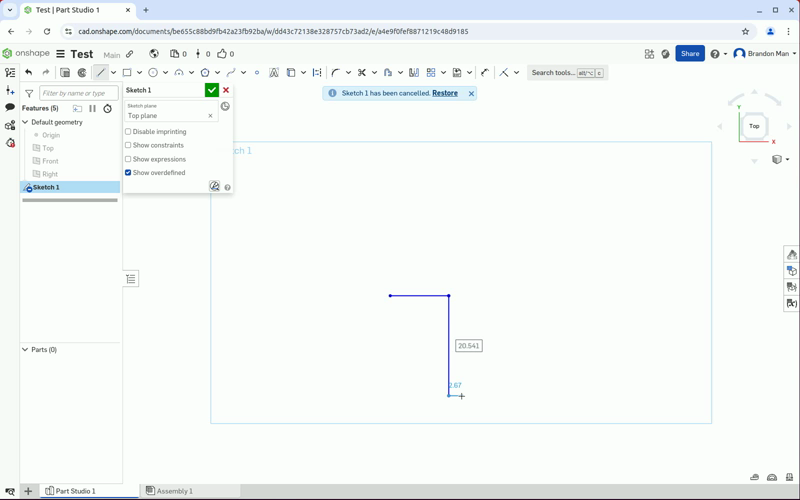
click(461, 395)
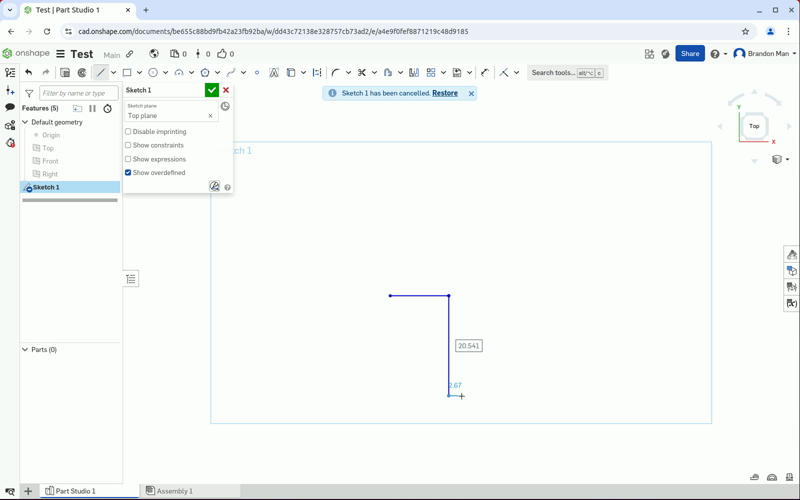
key_up(shift)
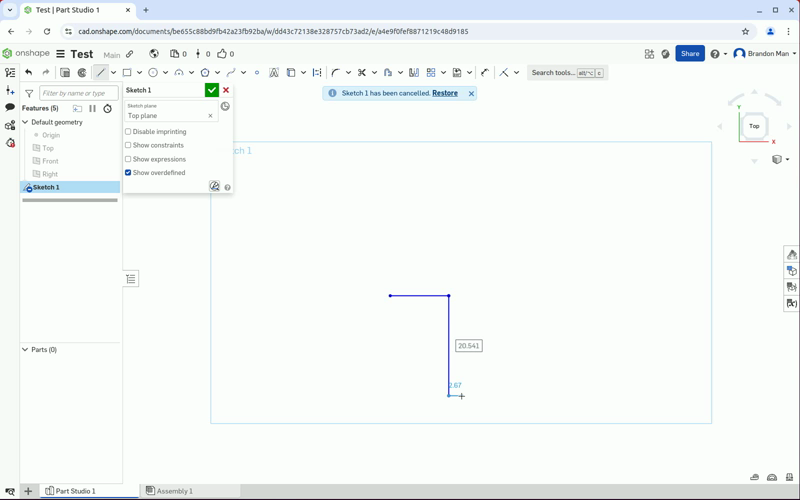
key_down(shift)
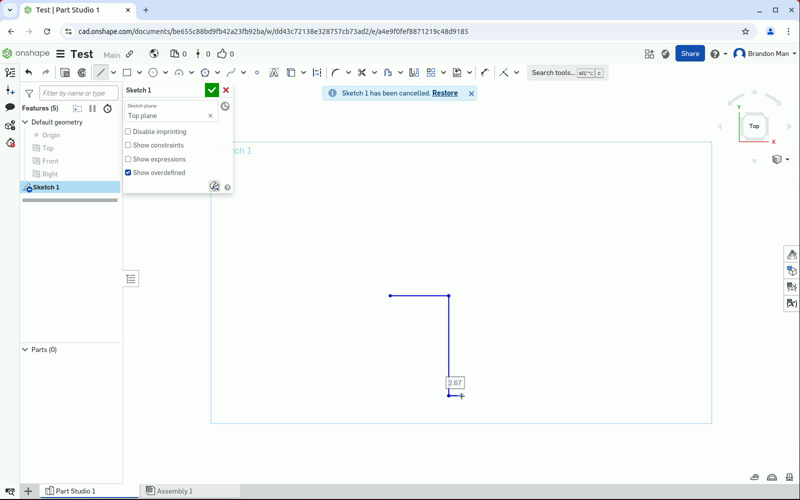
mouse_move(492, 395)
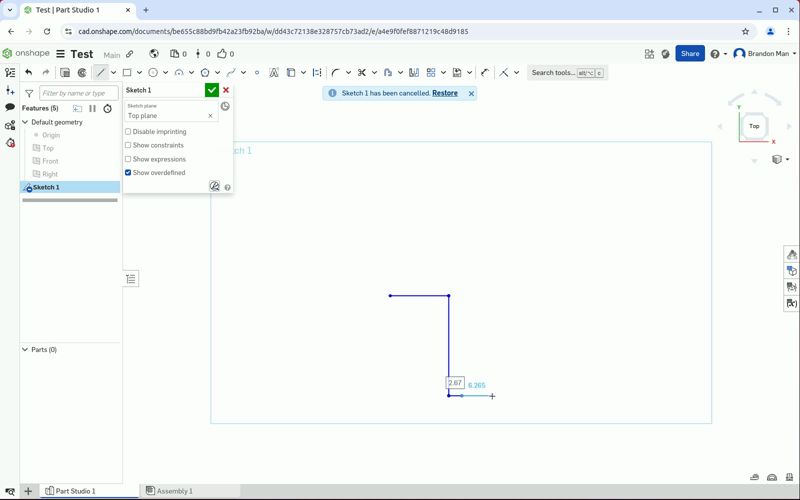
mouse_move(473, 395)
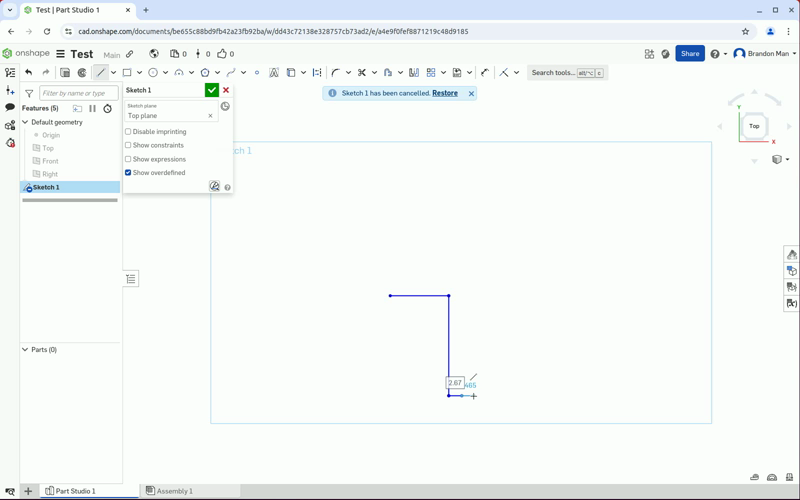
click(473, 395)
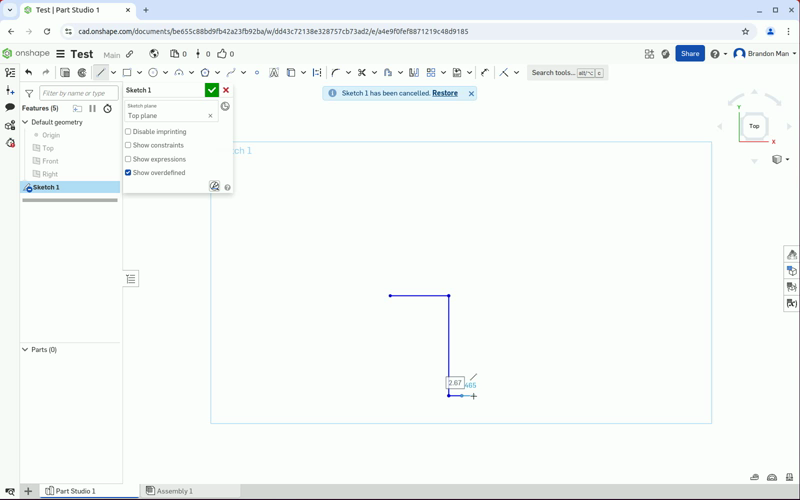
key_up(shift)
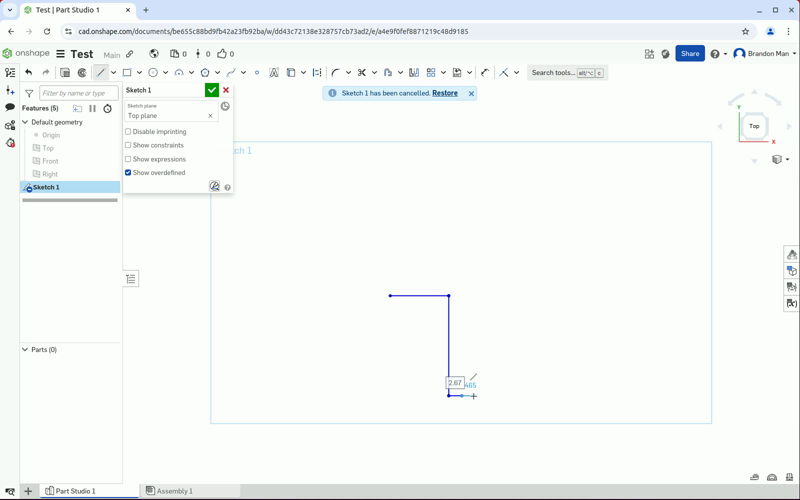
key_down(shift)
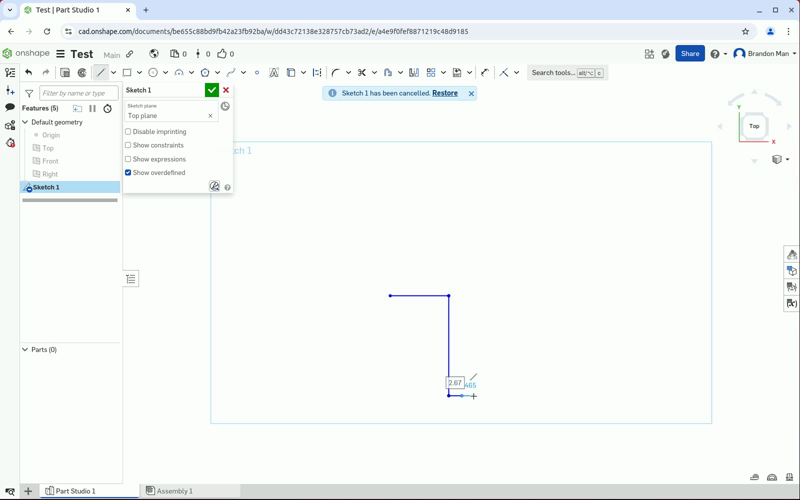
mouse_move(473, 295)
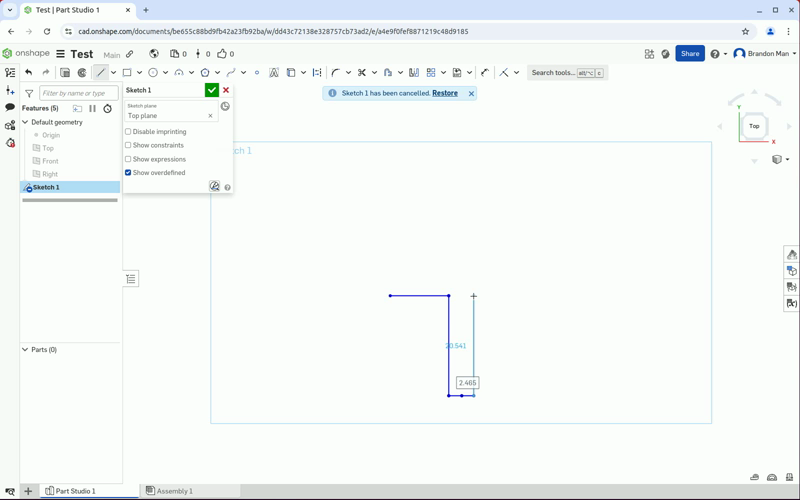
click(473, 295)
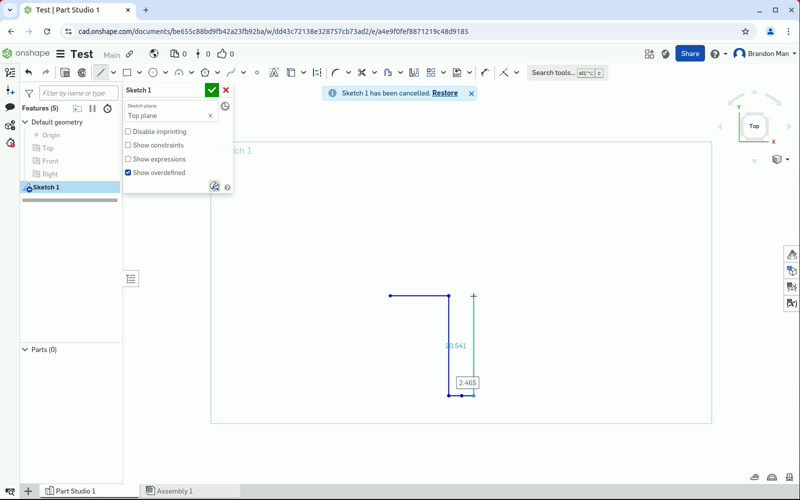
key_up(shift)
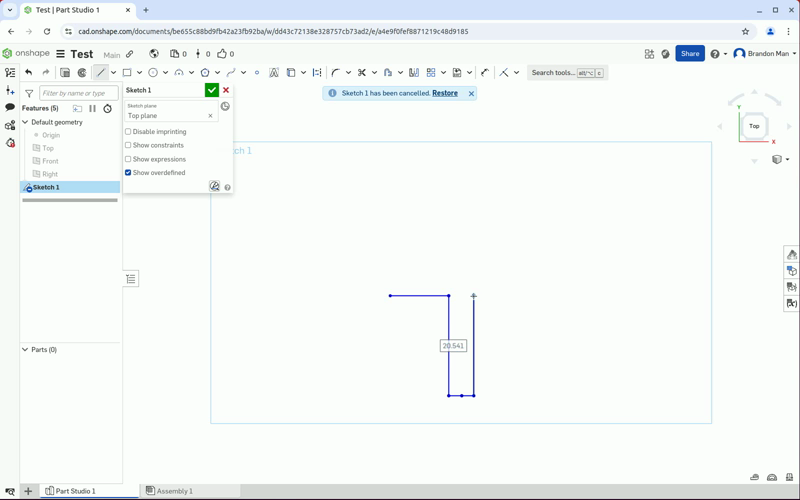
key_down(shift)
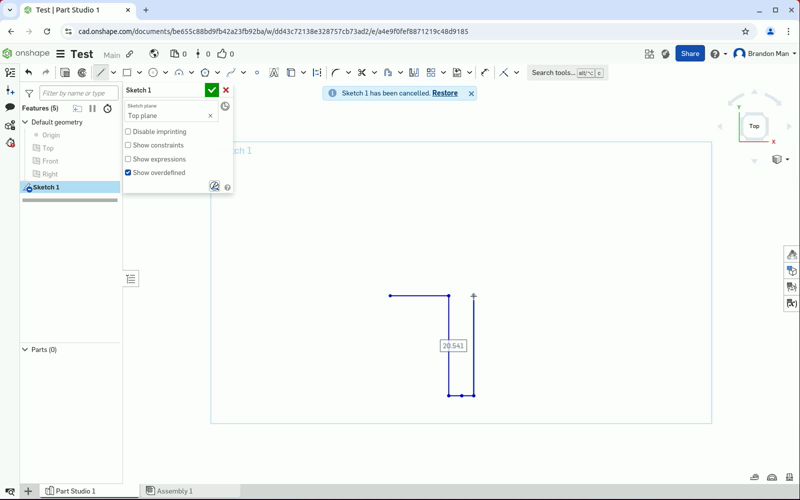
mouse_move(503, 295)
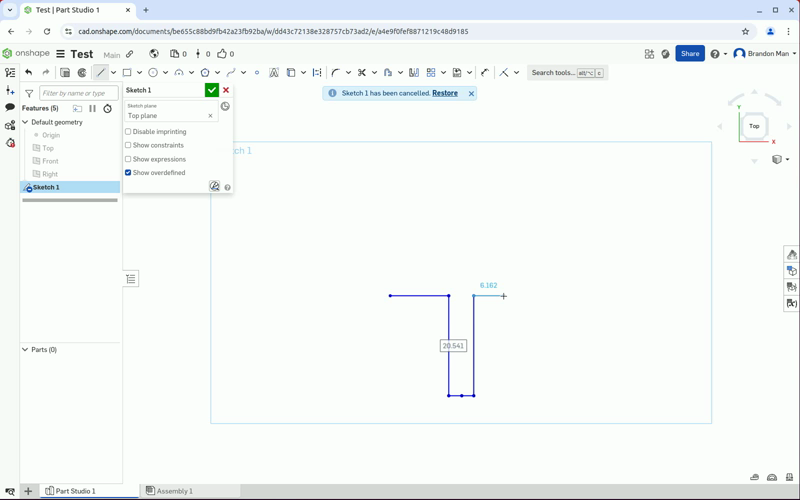
mouse_move(531, 295)
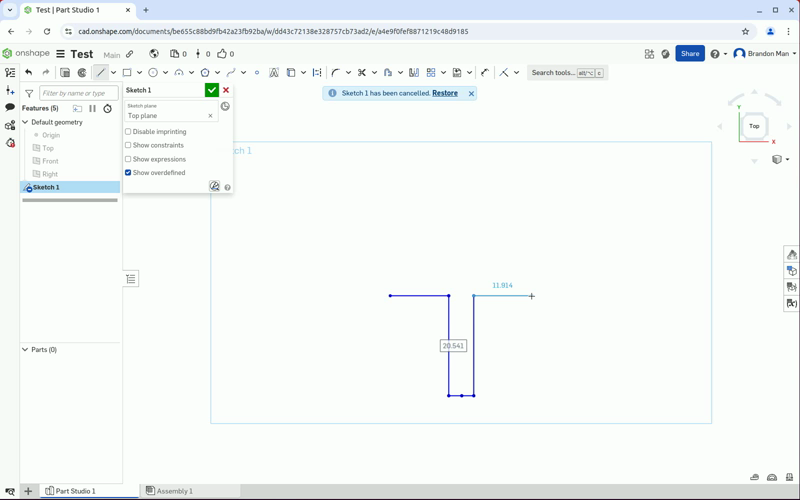
click(531, 295)
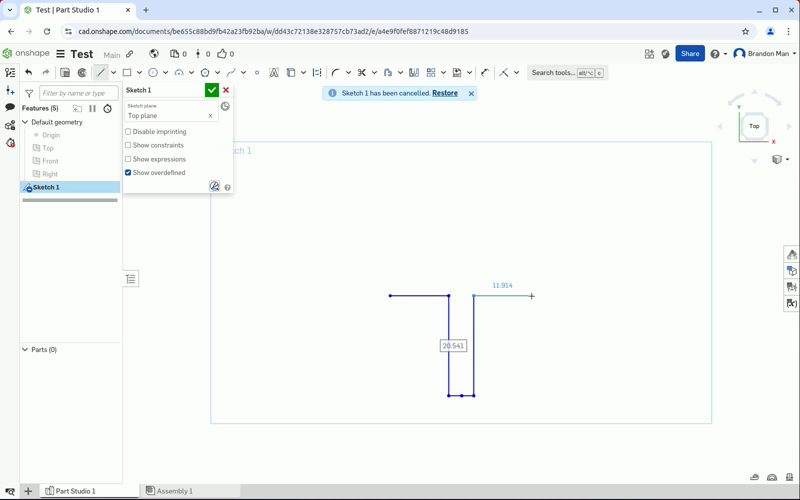
key_up(shift)
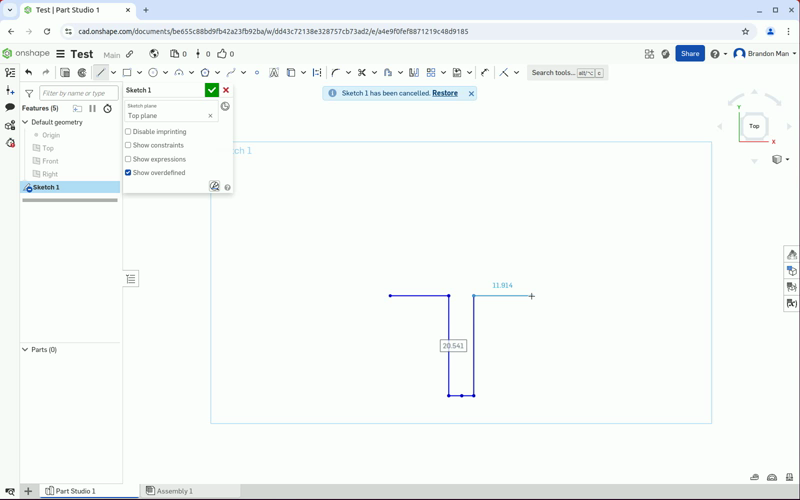
key_down(shift)
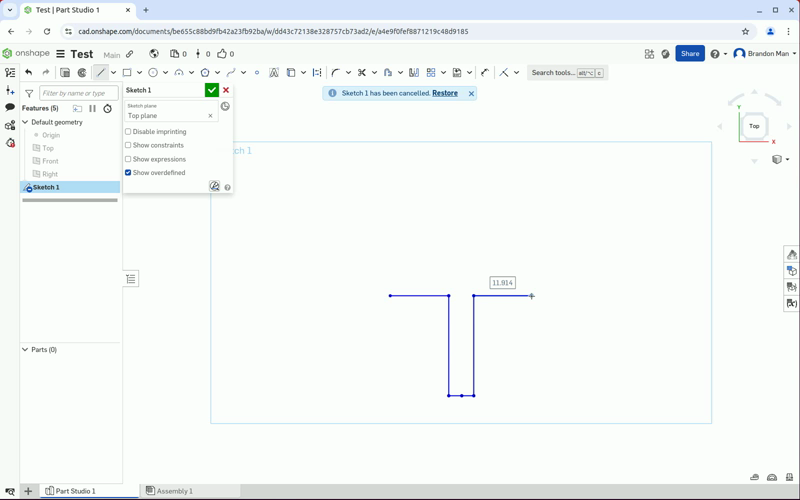
mouse_move(561, 295)
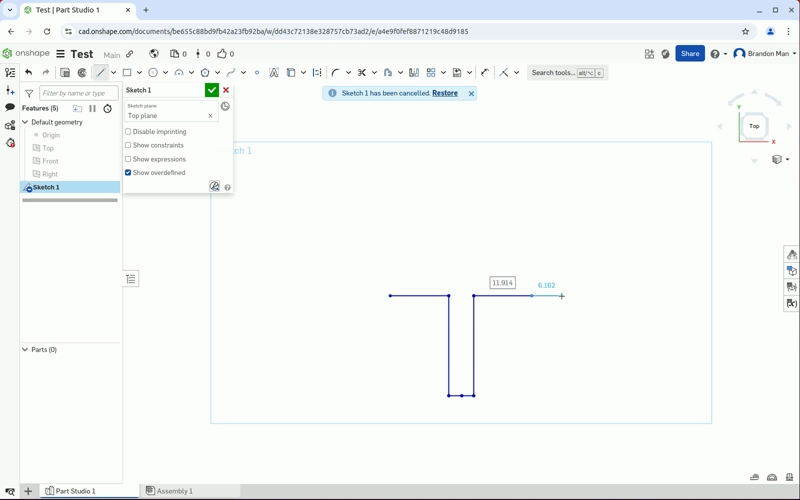
mouse_move(531, 270)
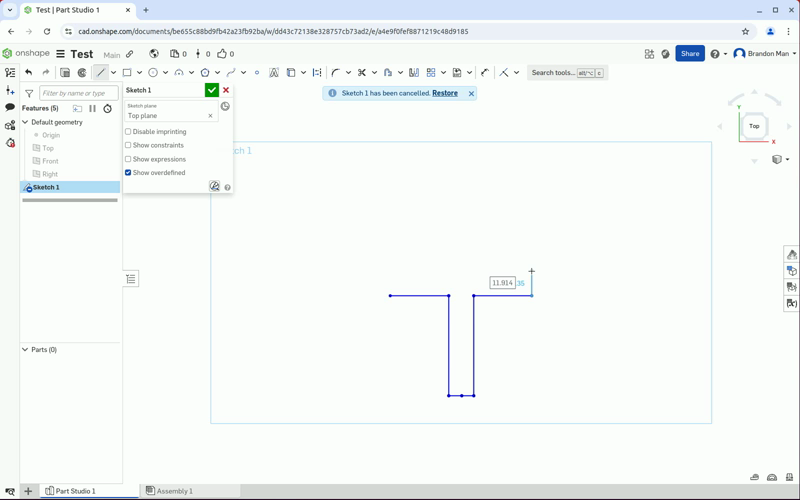
click(531, 270)
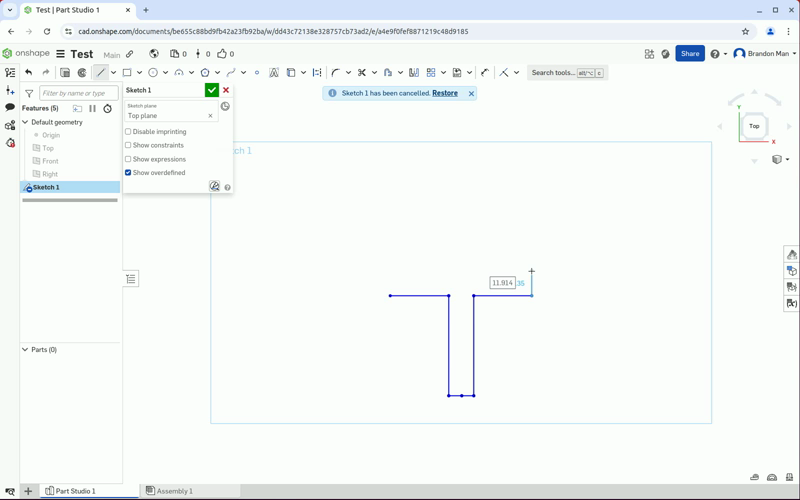
key_up(shift)
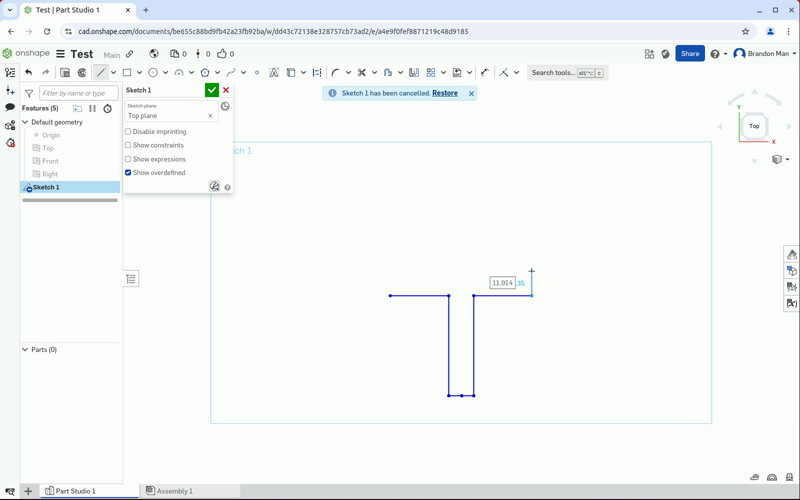
key_down(shift)
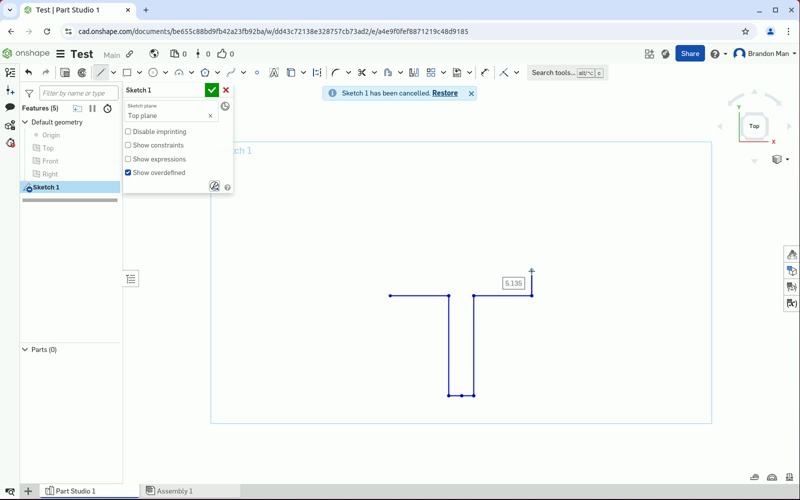
mouse_move(461, 270)
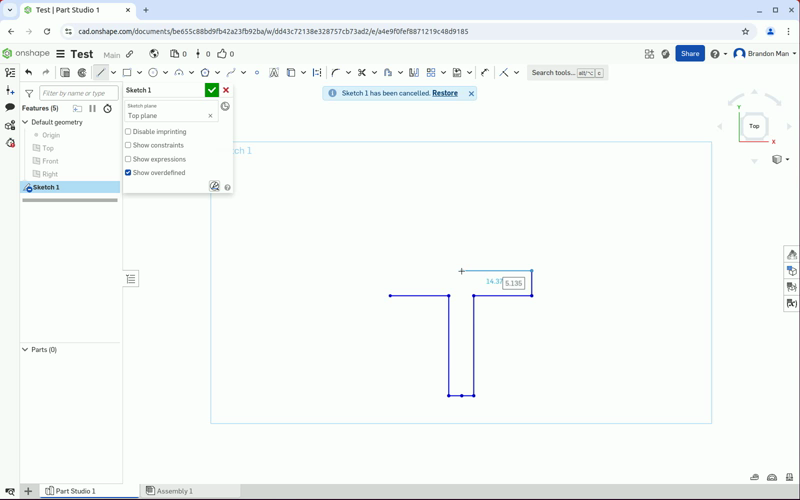
click(461, 270)
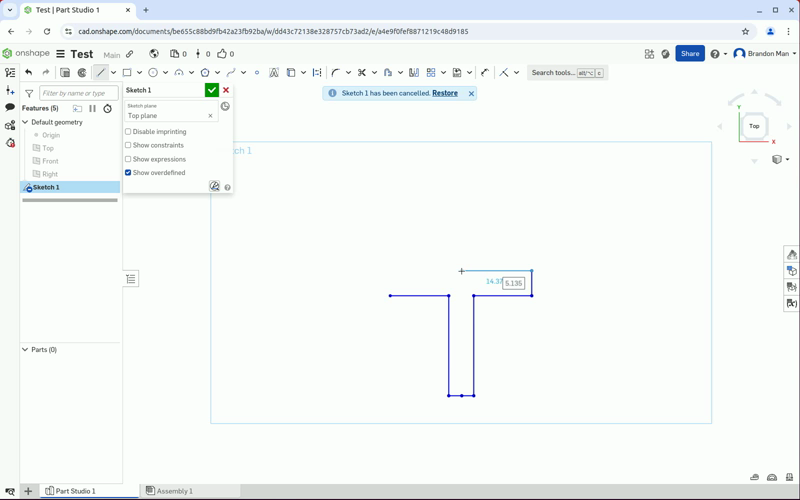
key_up(shift)
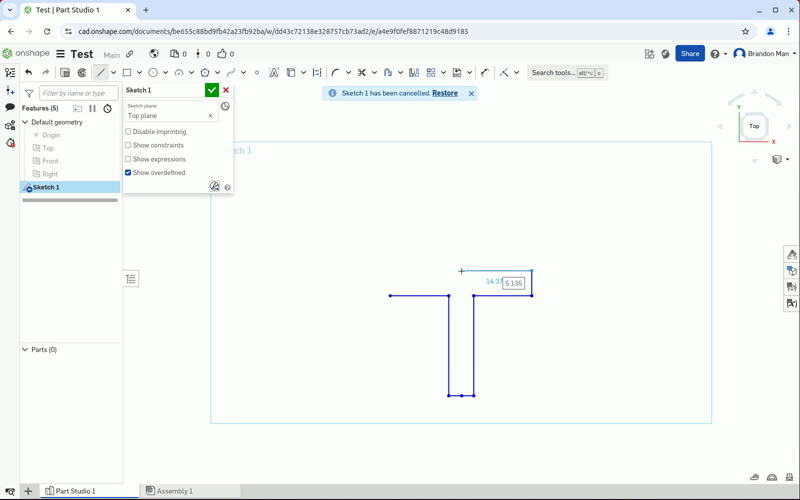
key_down(shift)
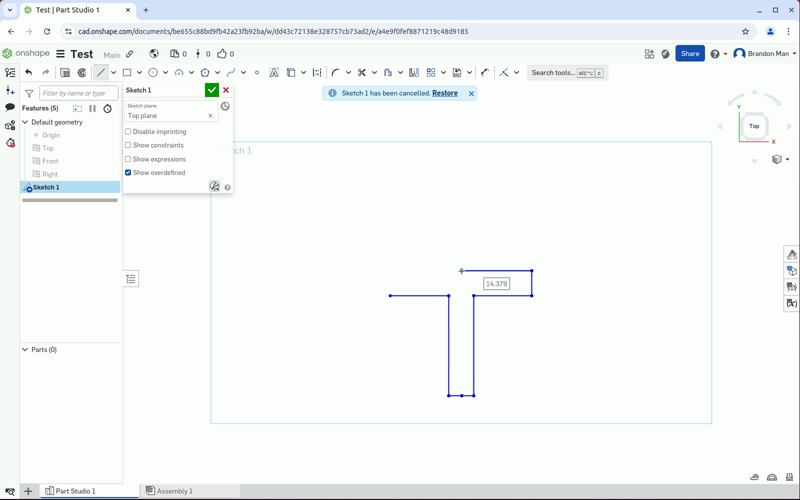
mouse_move(390, 270)
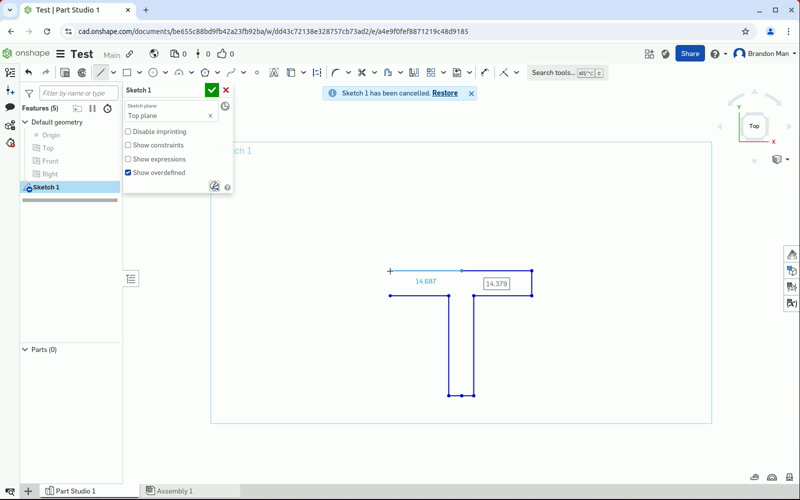
click(390, 270)
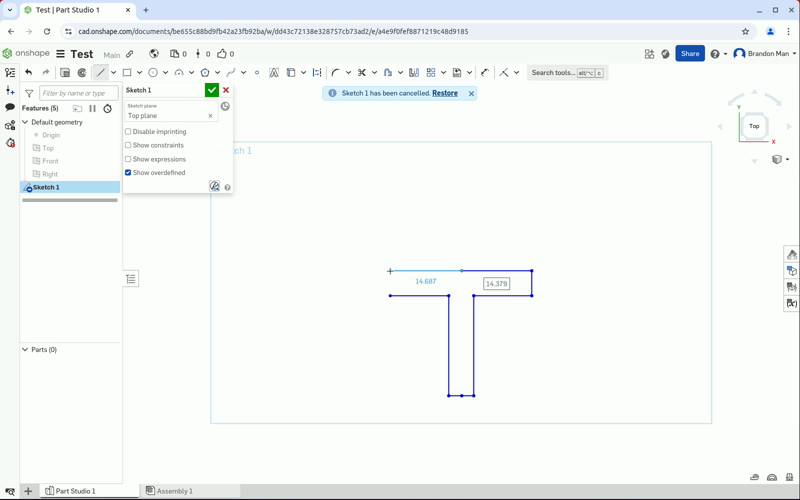
key_up(shift)
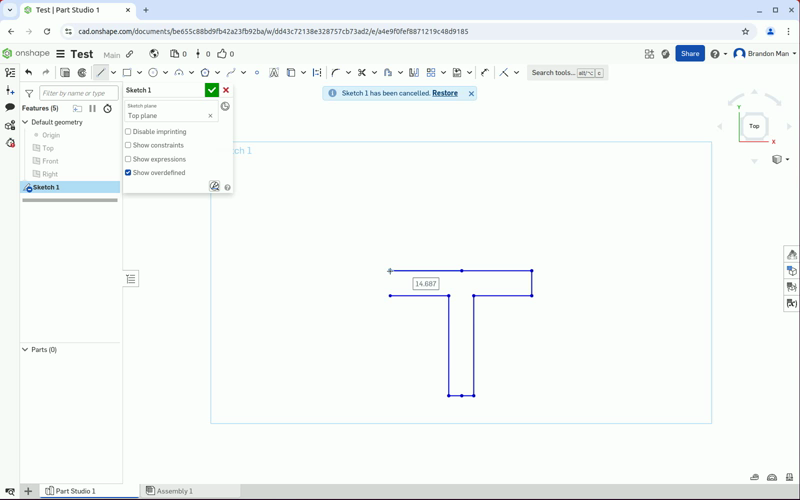
mouse_move(420, 270)
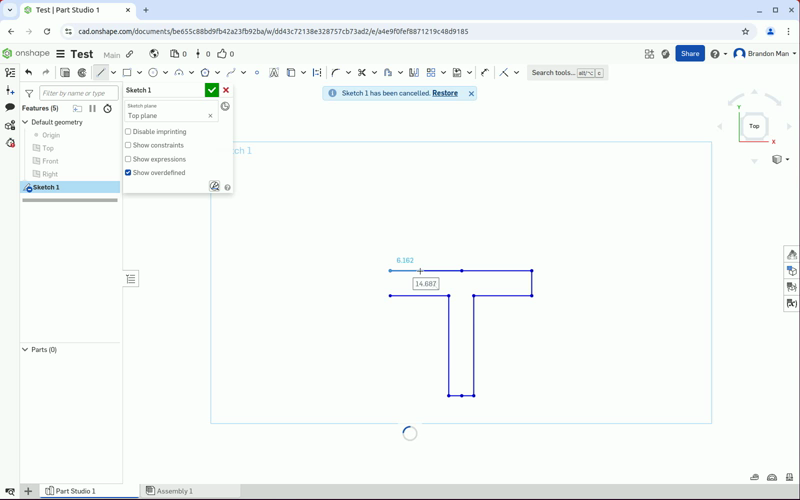
key_down(shift)
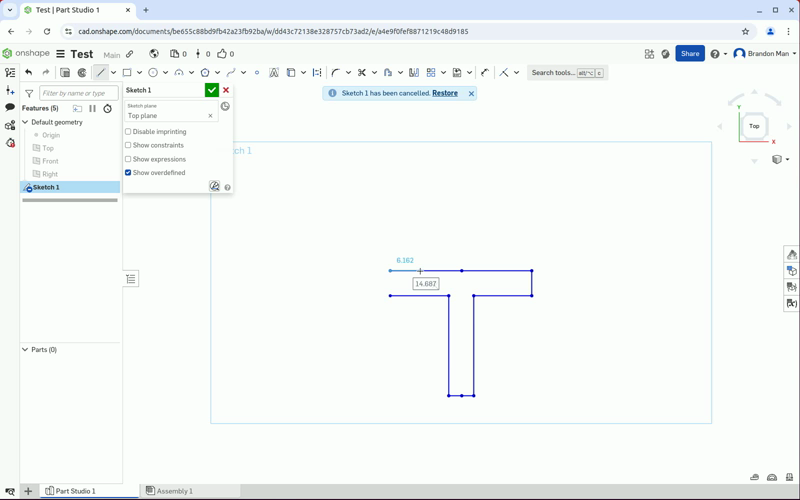
mouse_move(390, 295)
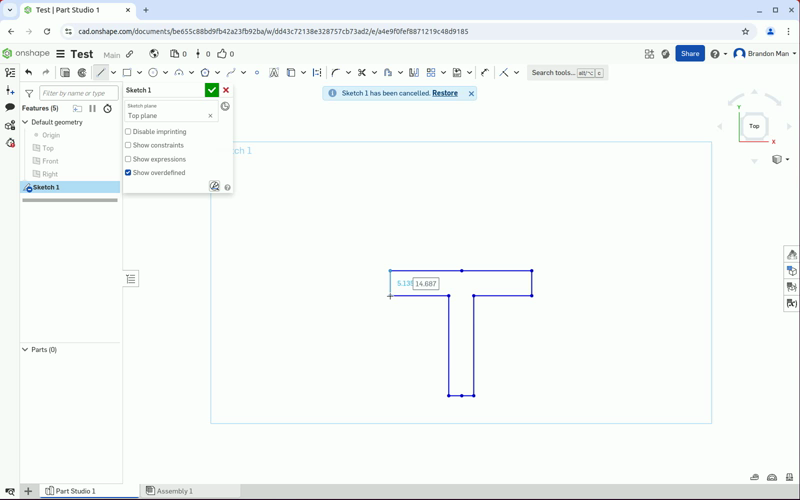
key_up(shift)
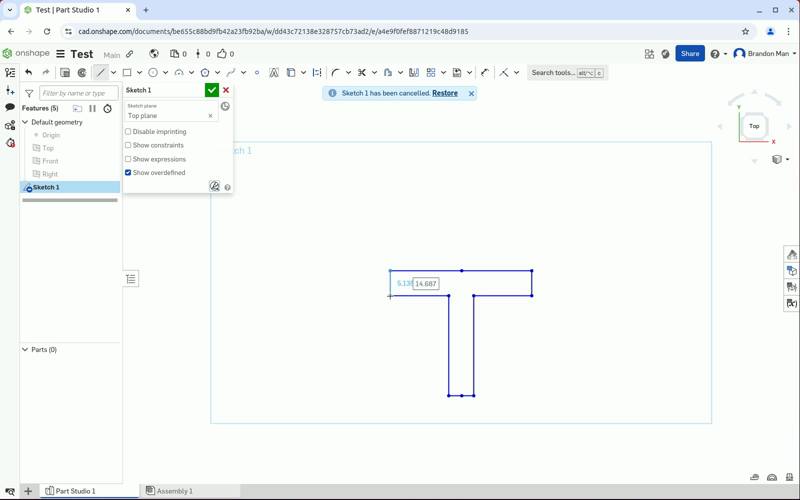
click(390, 295)
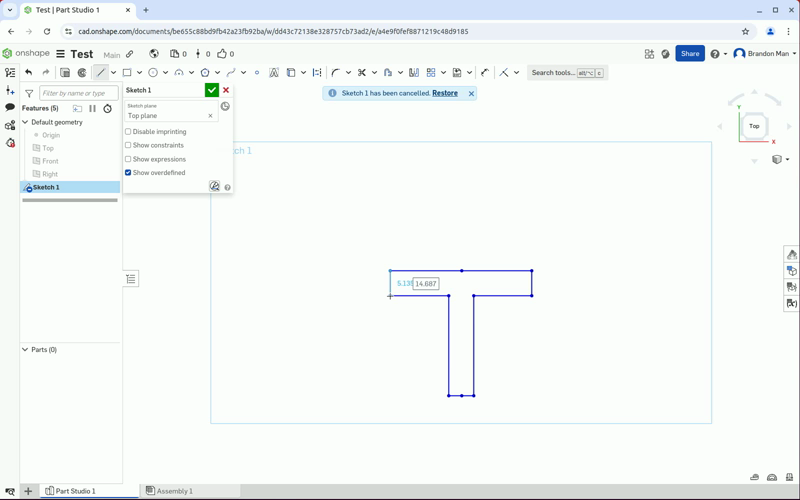
key(esc)
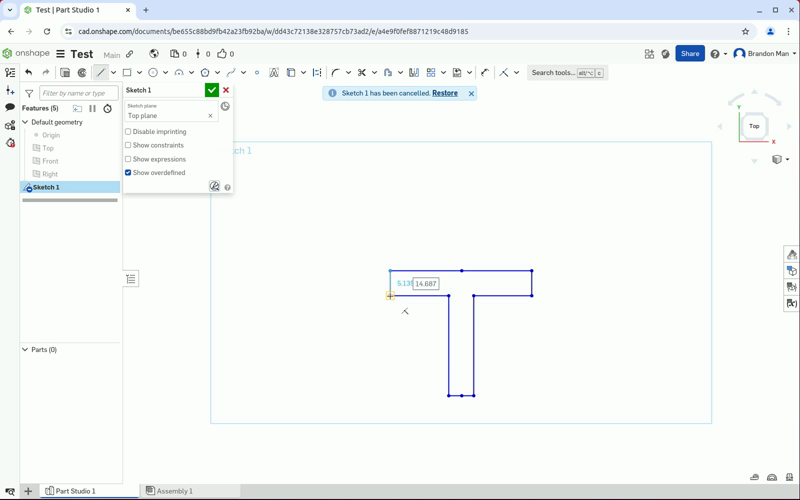
mouse_move(524, 281)
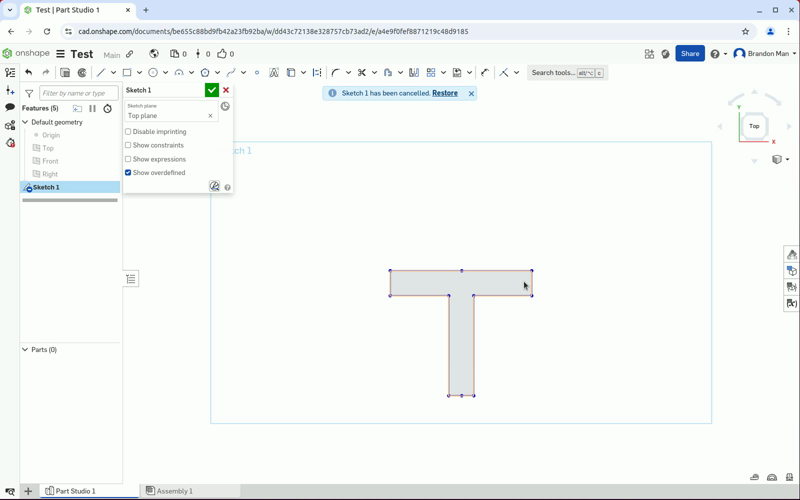
click(524, 281)
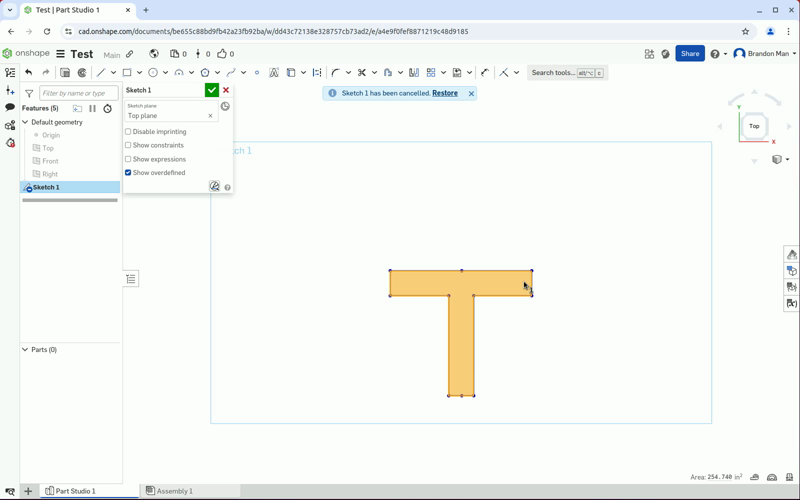
mouse_move(73, 352)
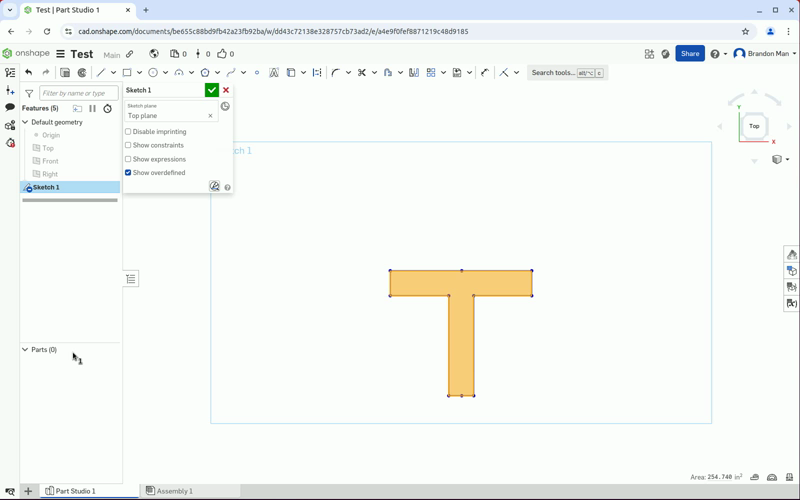
key(shift+y)
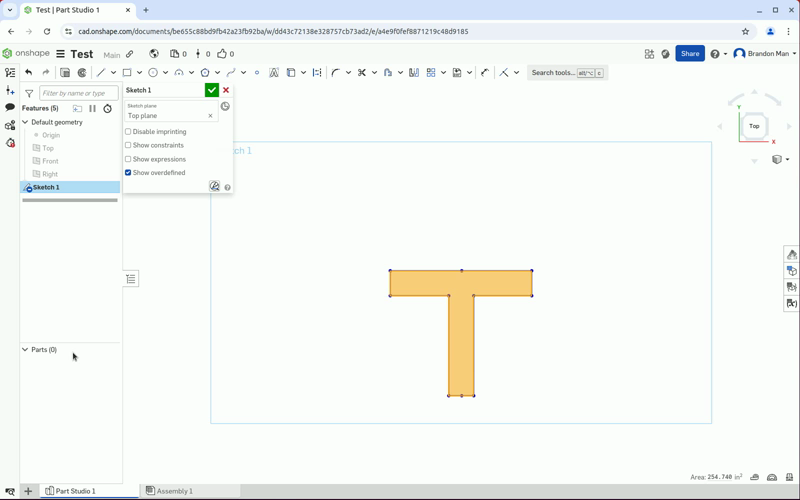
key(shift+e)
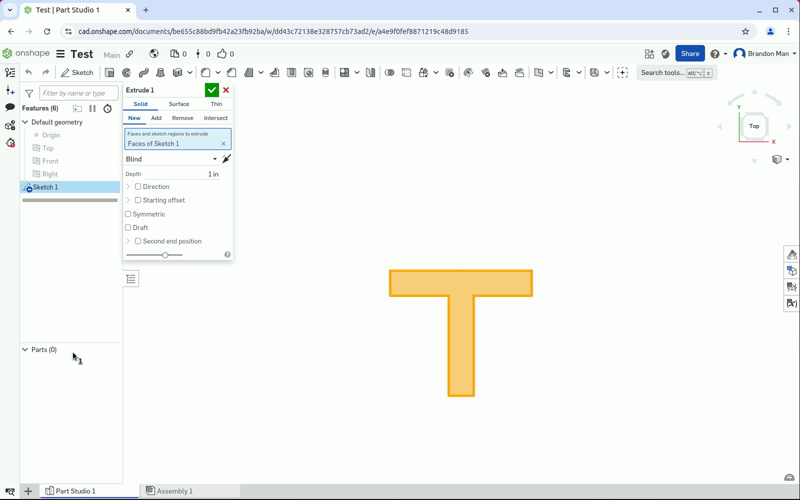
mouse_move(143, 106)
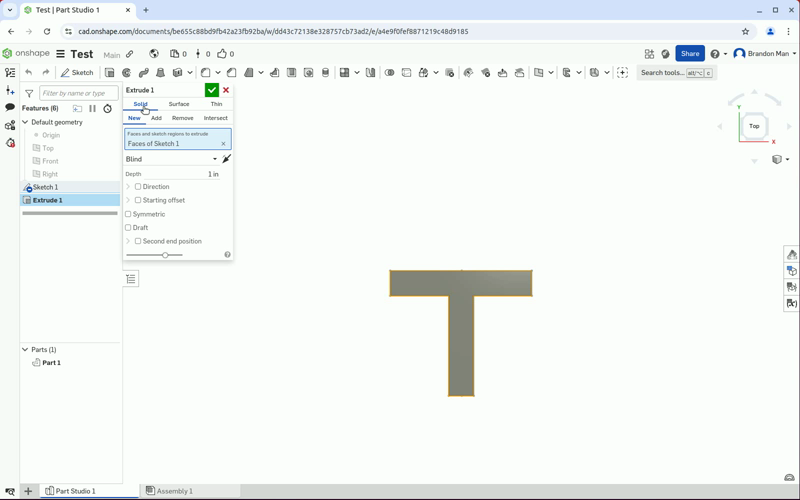
click(143, 106)
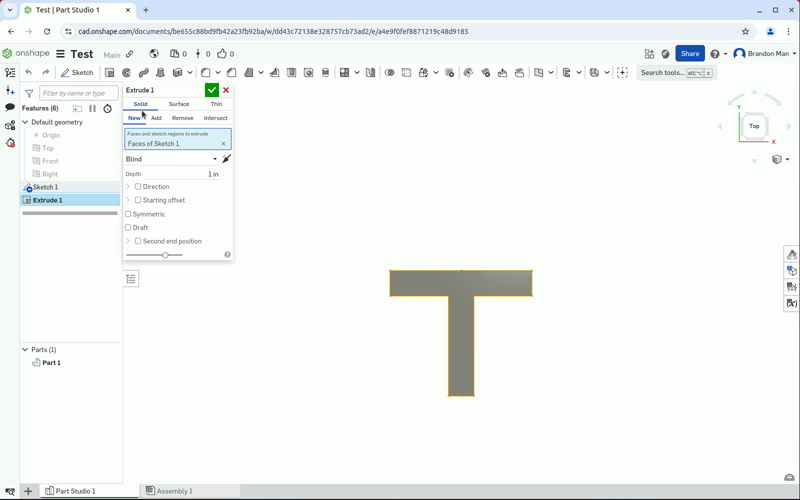
mouse_move(137, 120)
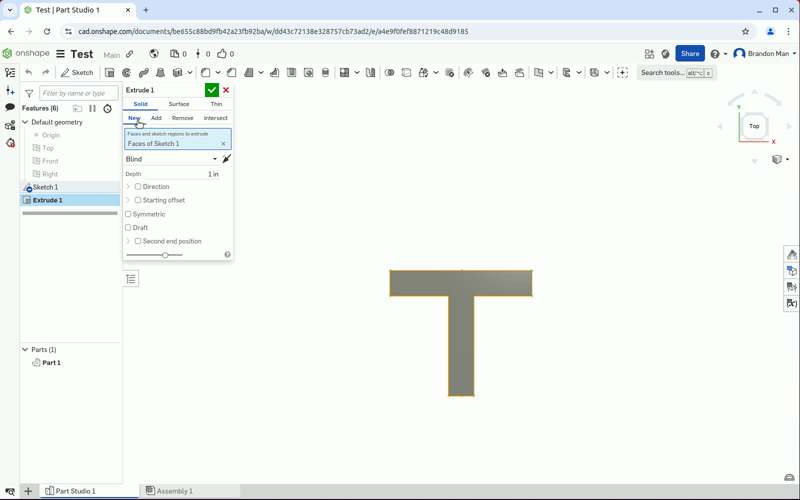
click(137, 120)
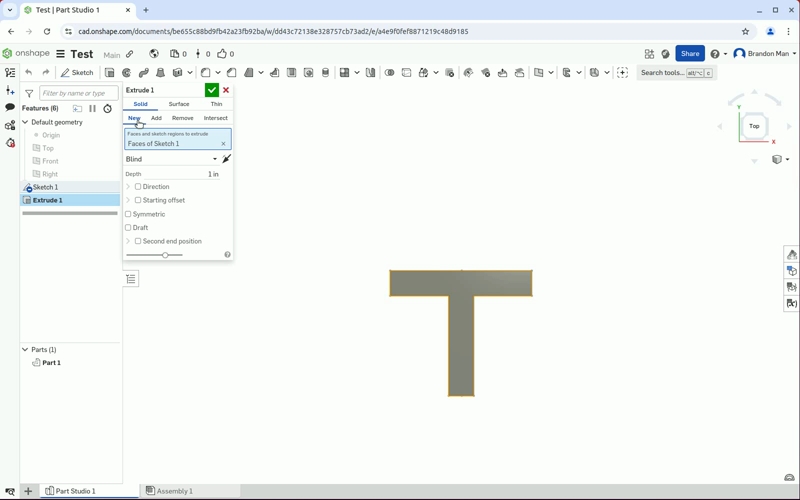
key(tab, 4)
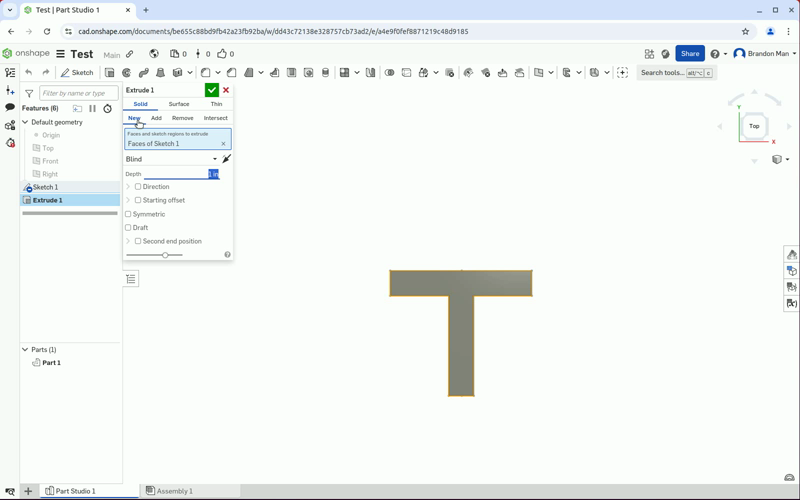
text(5.055)
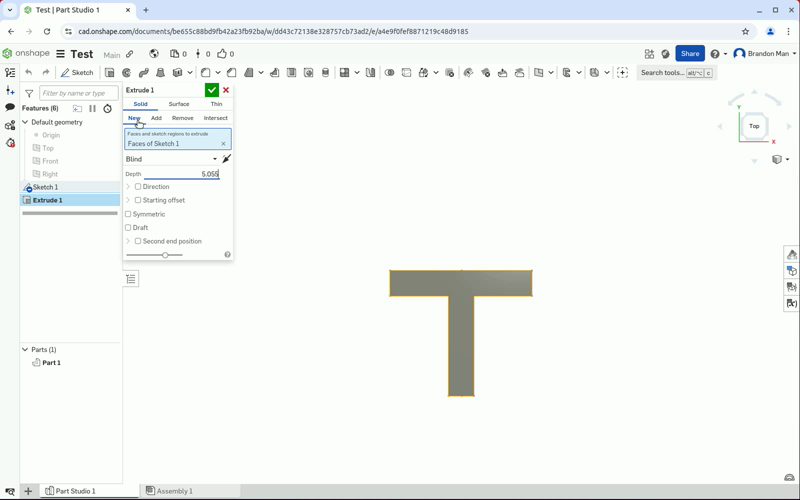
key(enter)
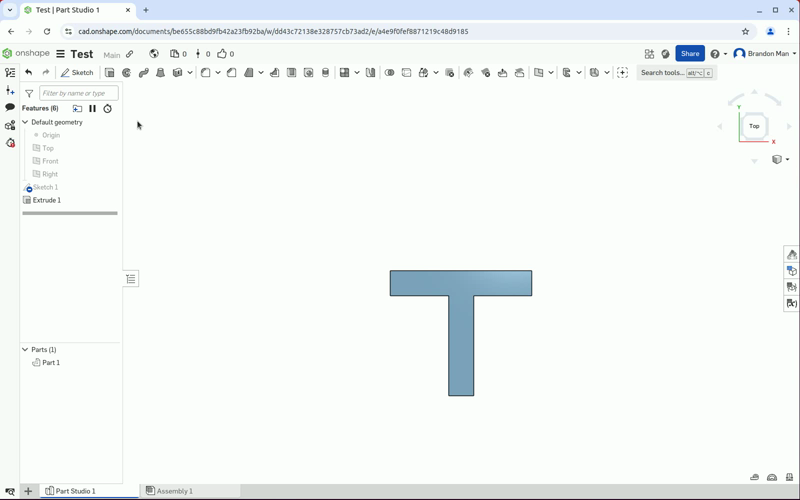
key(shift+h)
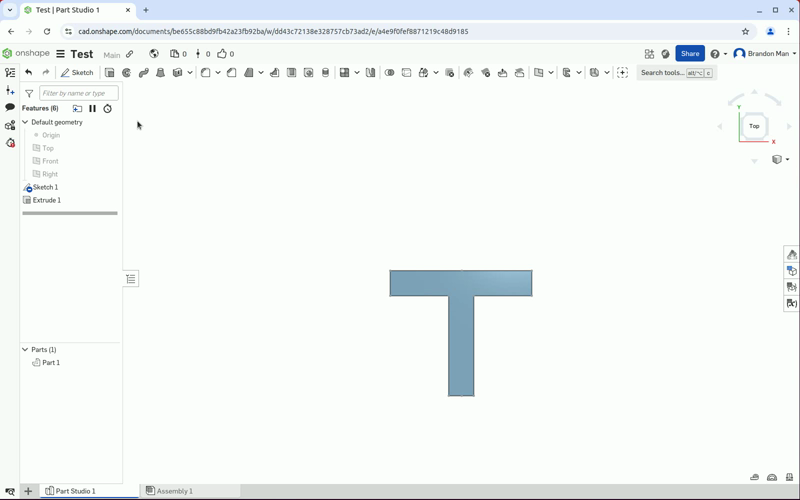
key(shift+h)
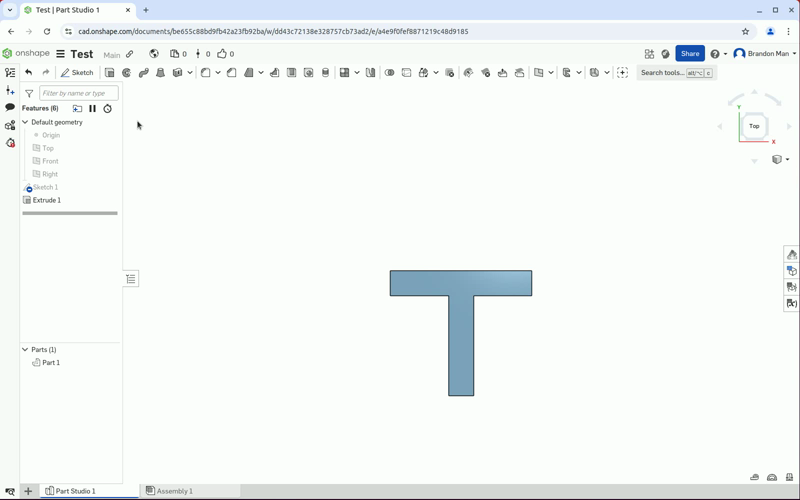
mouse_move(73, 189)
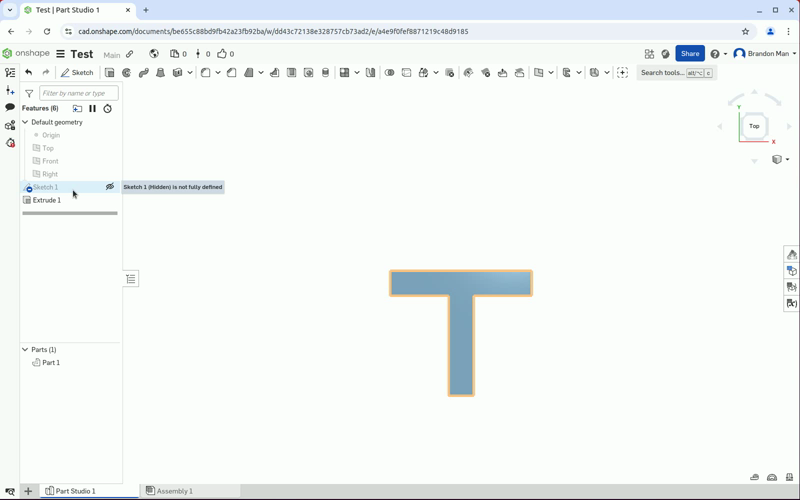
click(73, 189)
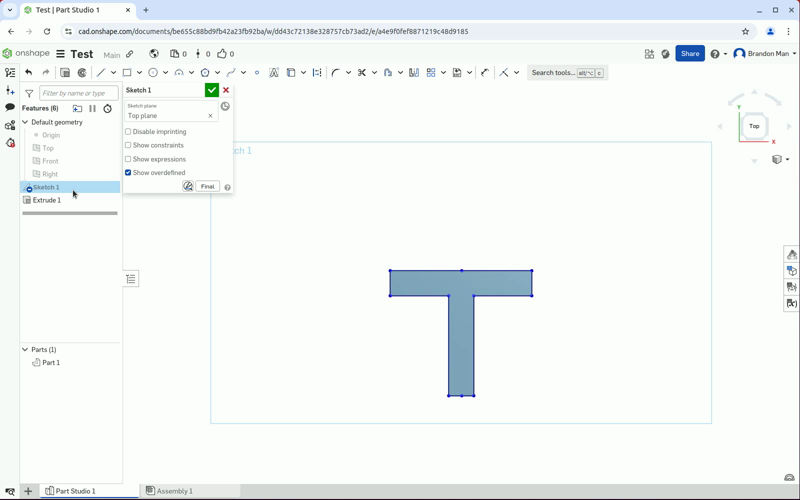
mouse_move(229, 92)
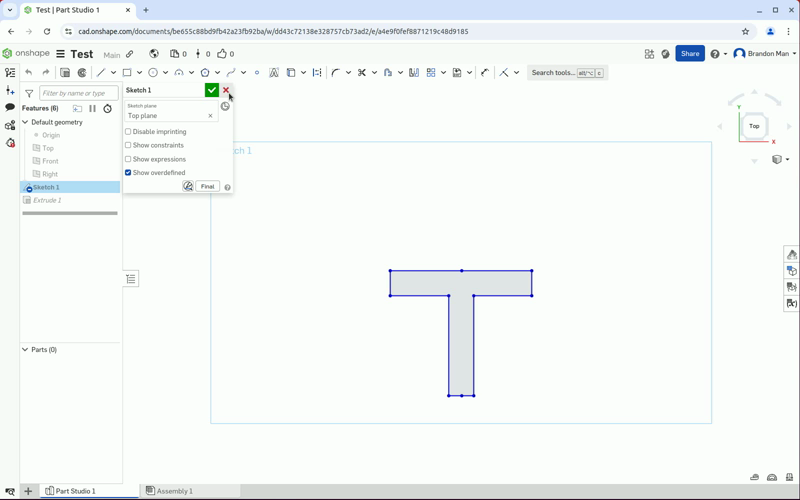
click(229, 92)
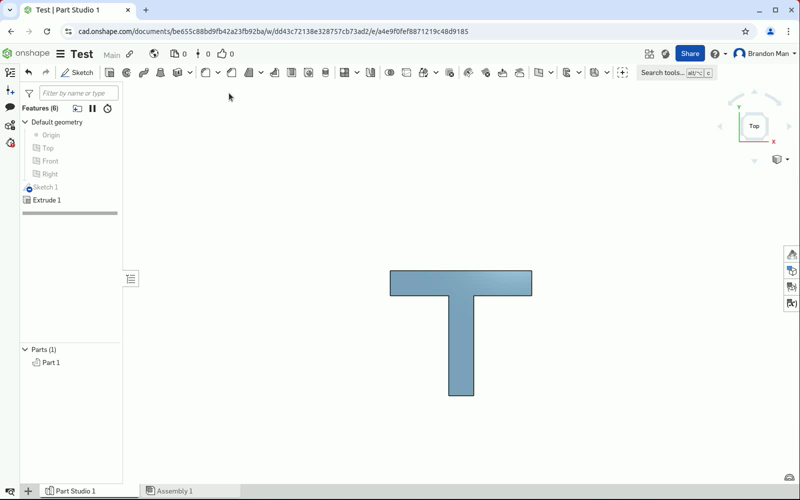
mouse_move(541, 75)
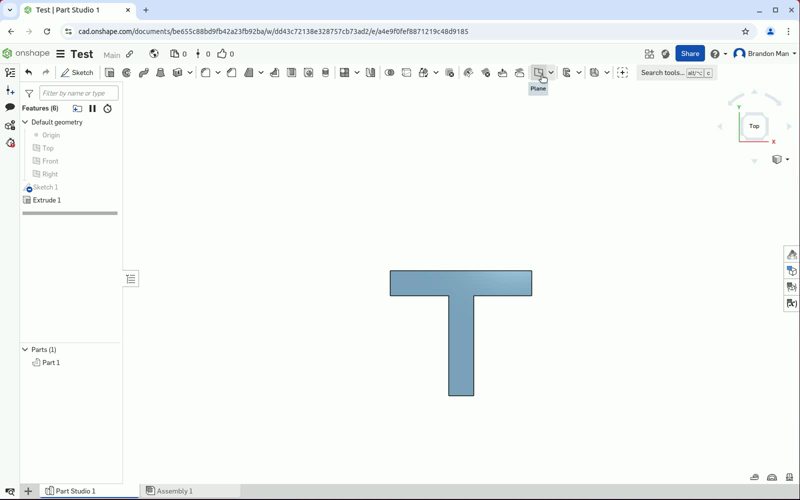
click(541, 75)
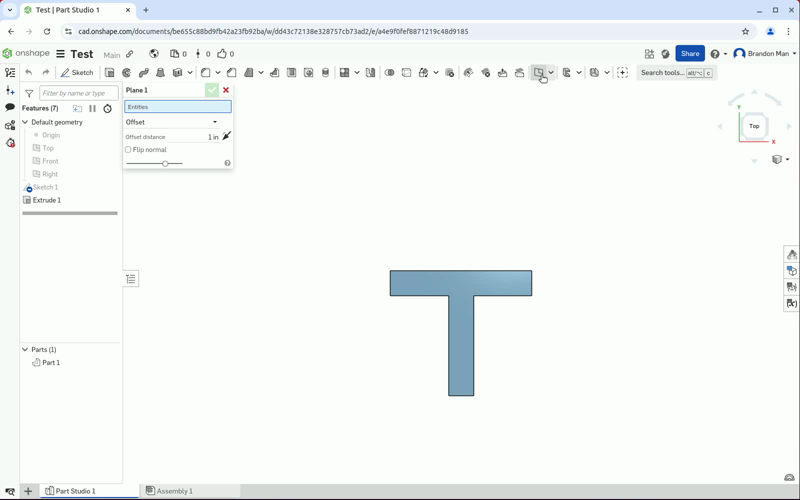
mouse_move(73, 150)
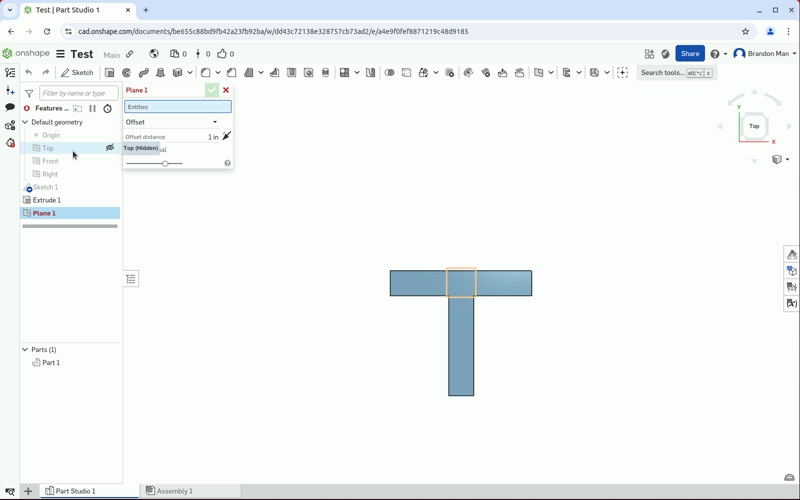
click(73, 150)
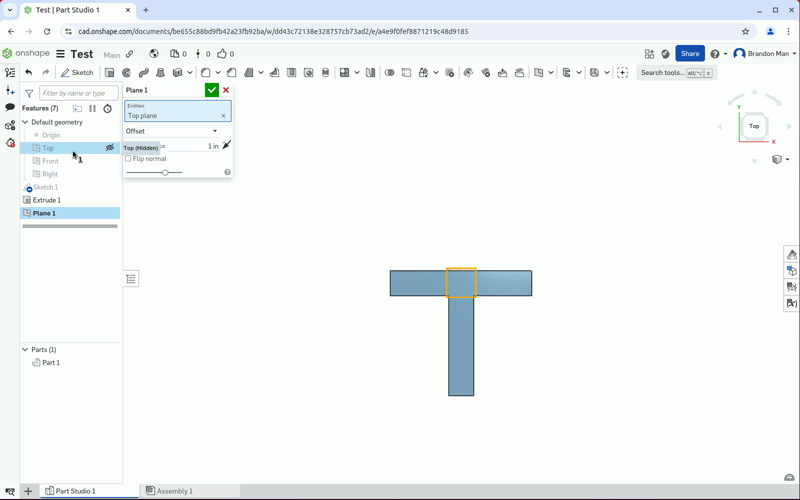
key(tab, 2)
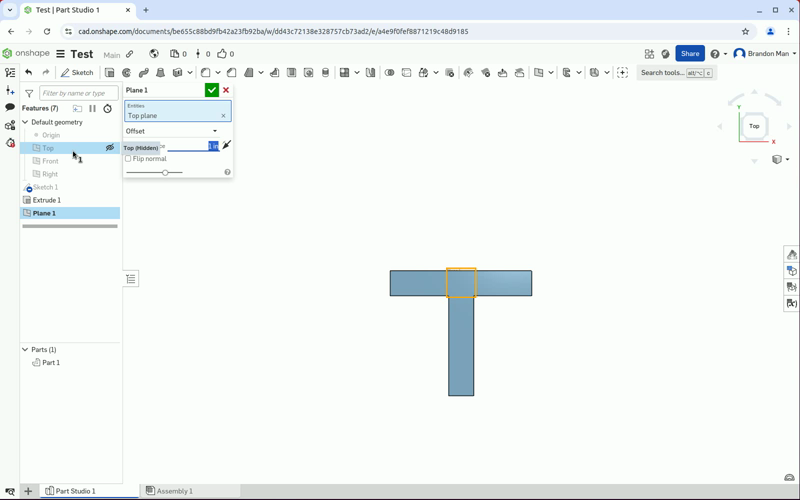
text(5.053)
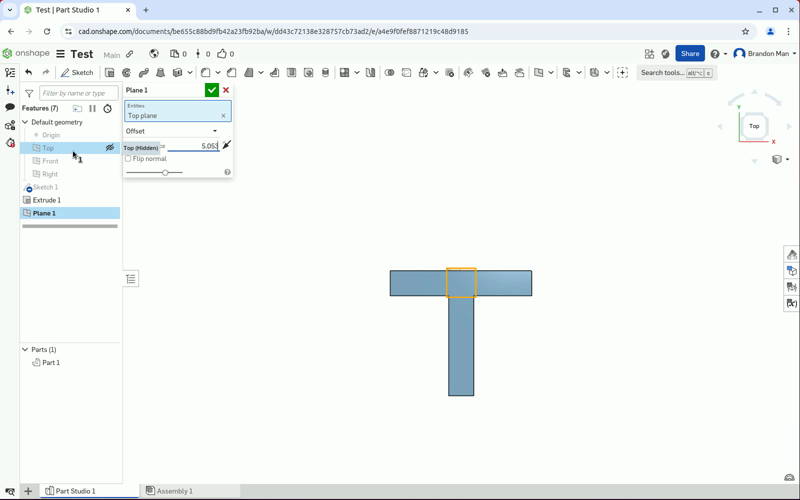
key(enter, 2)
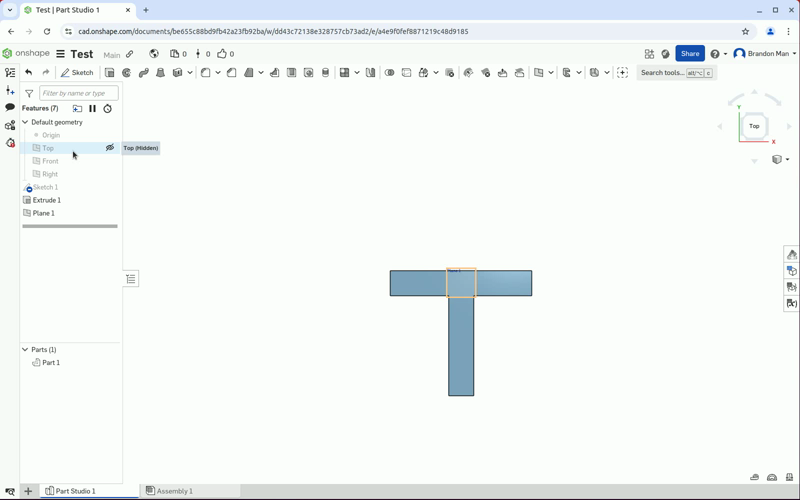
key(shift+s)
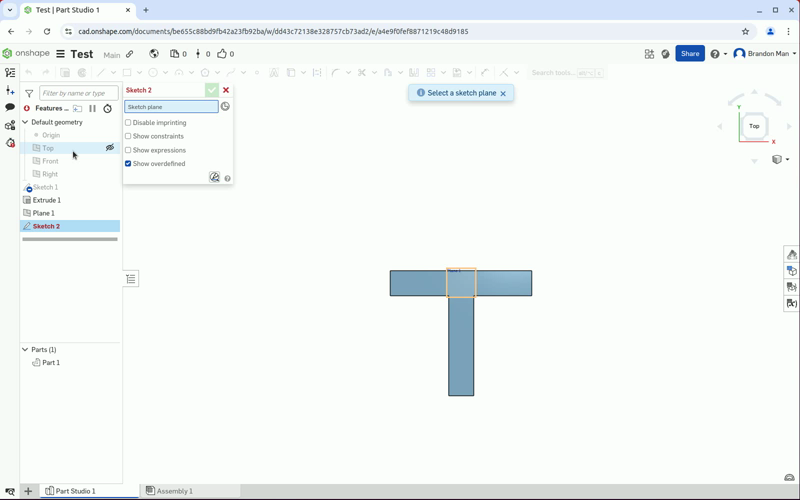
mouse_move(73, 215)
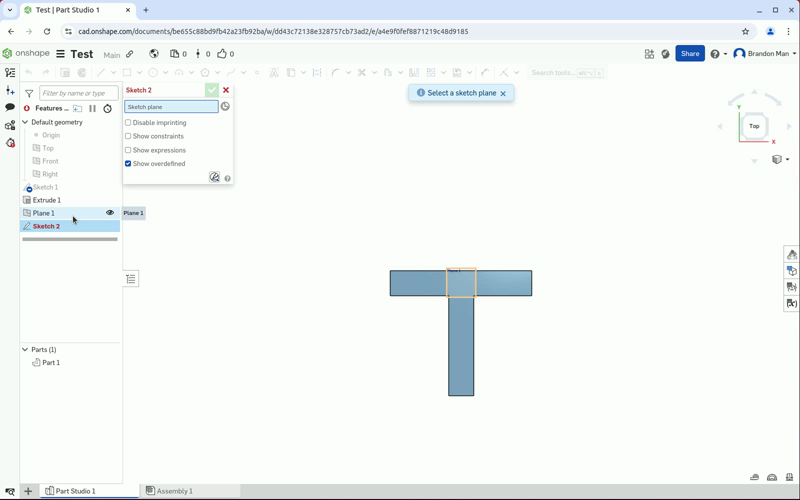
click(73, 215)
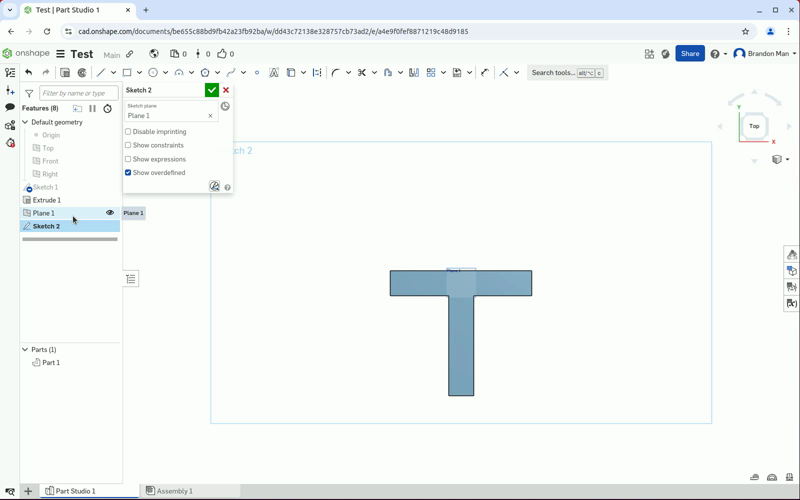
mouse_move(73, 352)
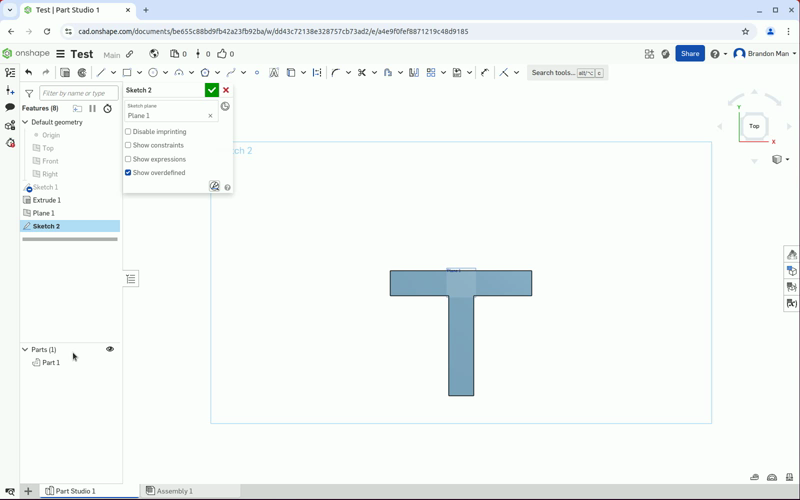
key(y)
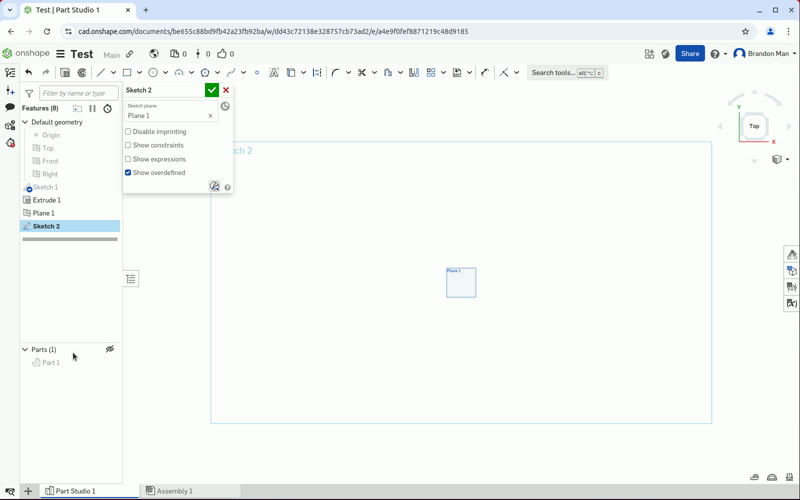
key(l)
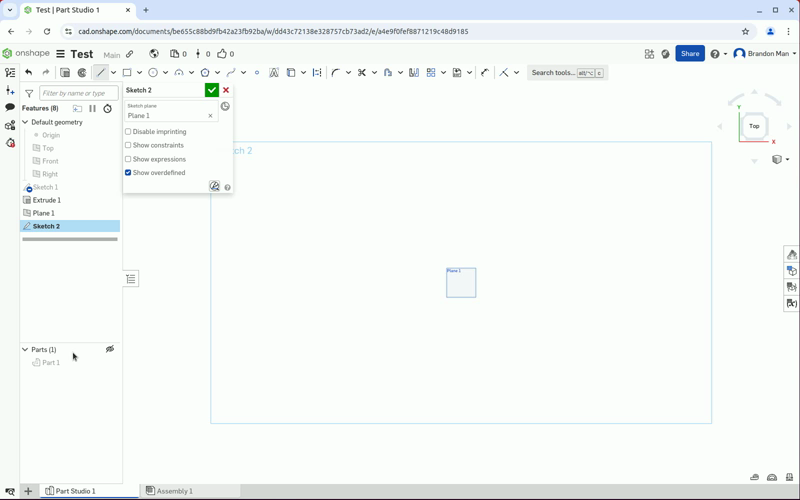
key_down(shift)
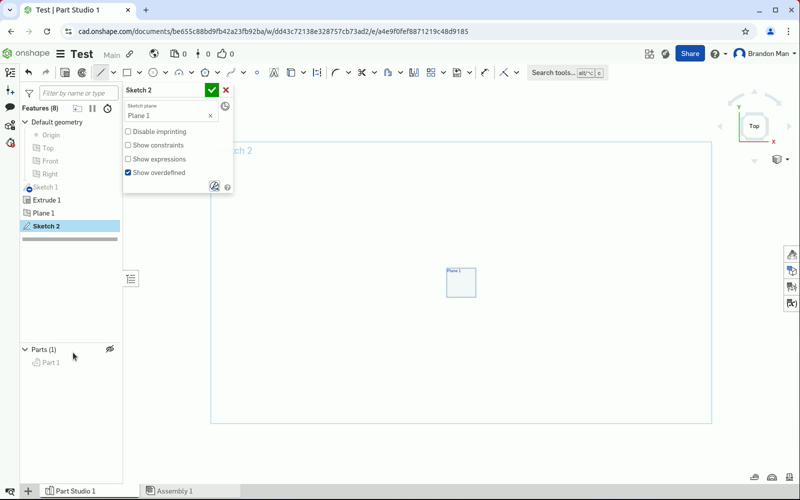
mouse_move(398, 287)
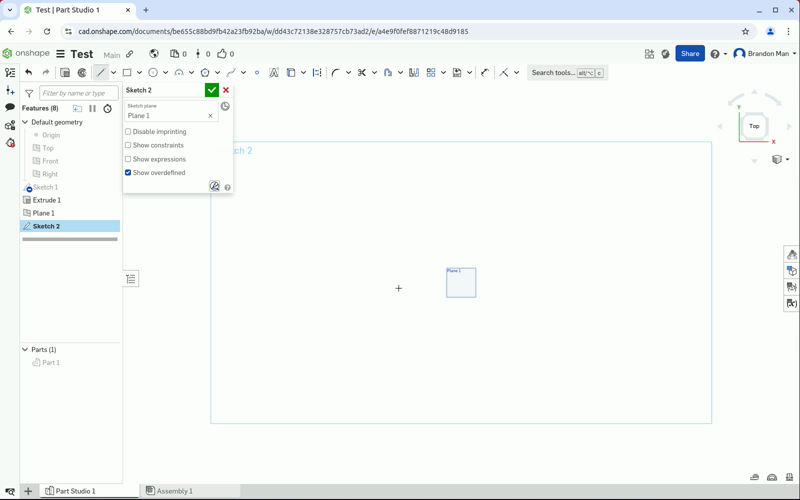
click(398, 287)
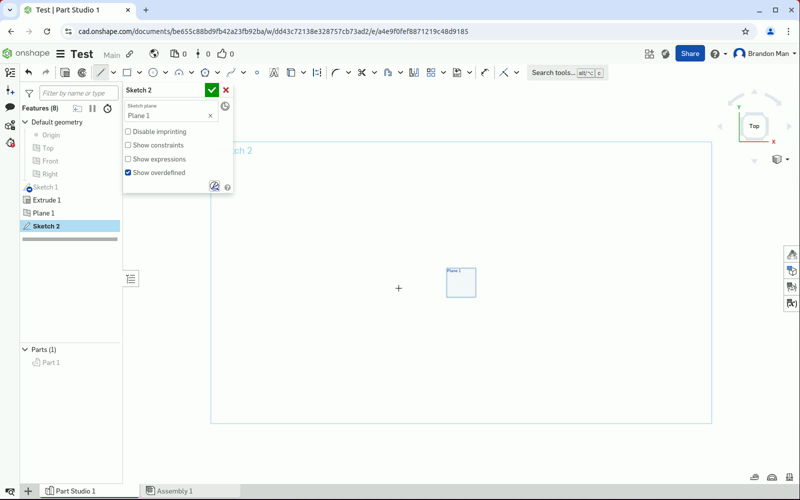
key_up(shift)
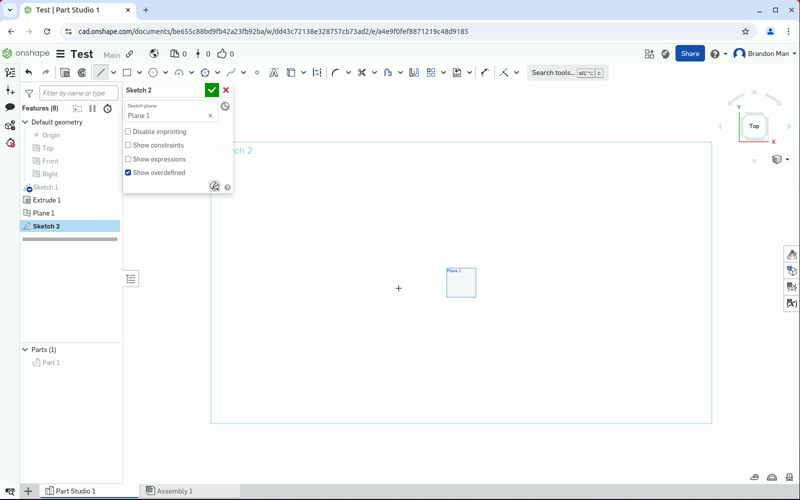
key_down(shift)
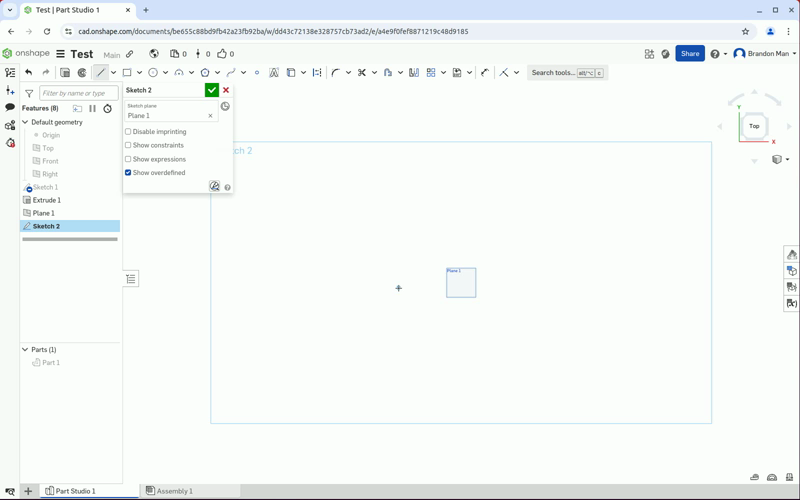
mouse_move(428, 287)
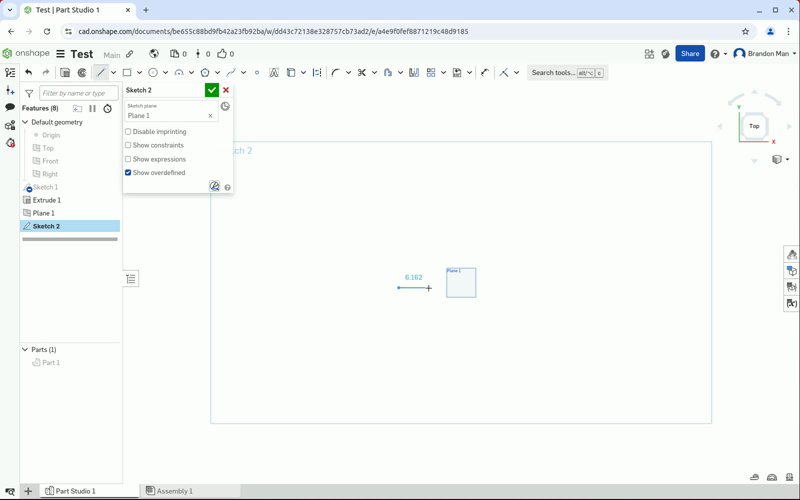
mouse_move(456, 287)
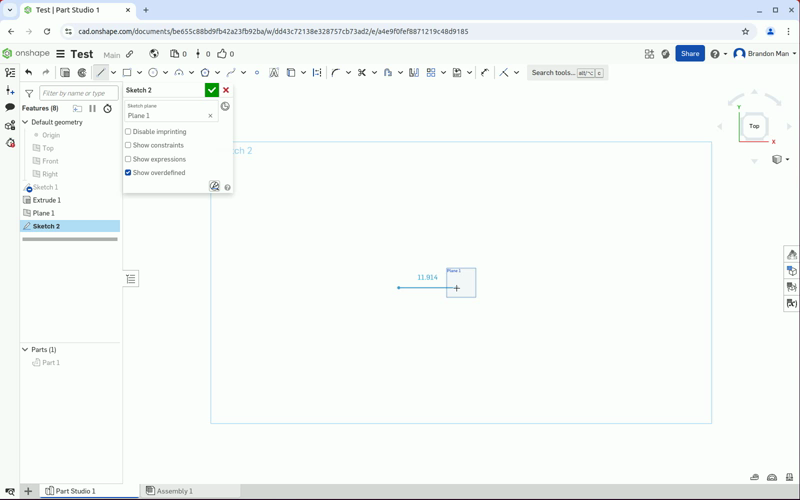
click(456, 287)
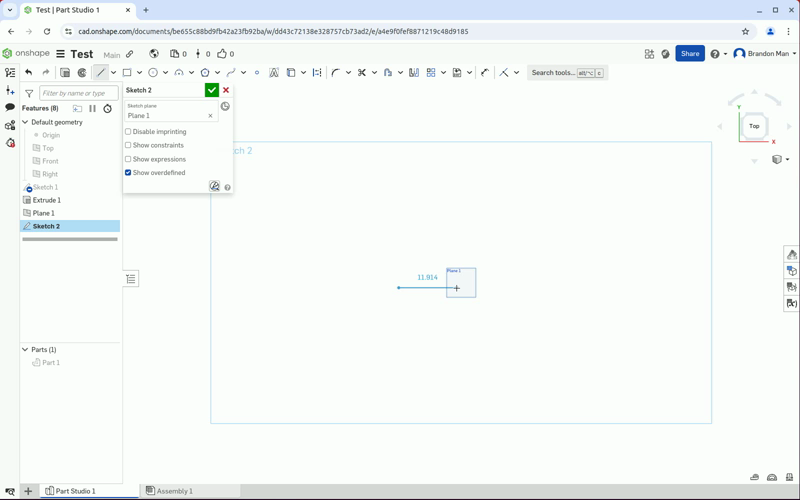
key_up(shift)
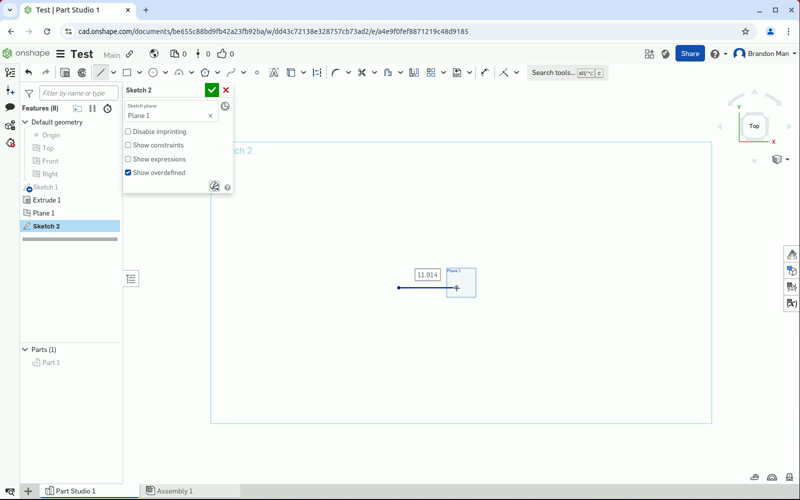
key_down(shift)
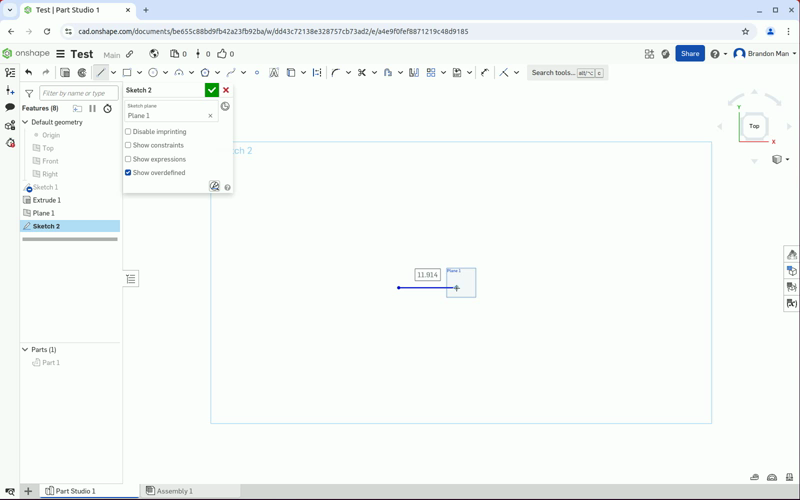
mouse_move(456, 387)
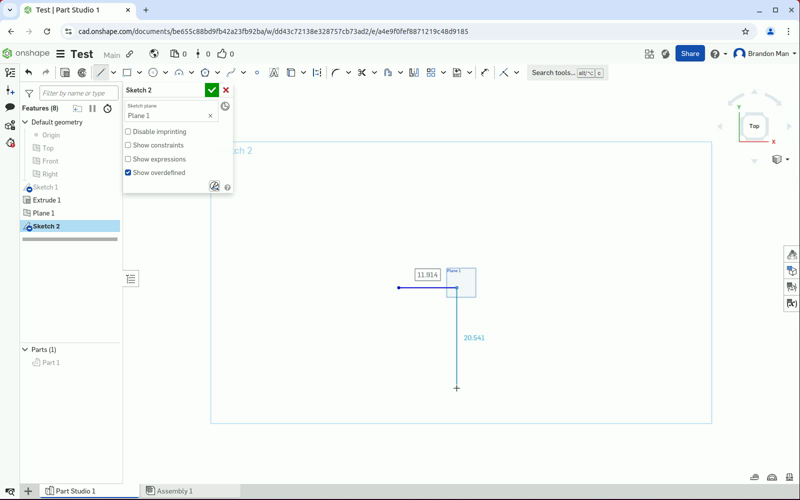
click(456, 387)
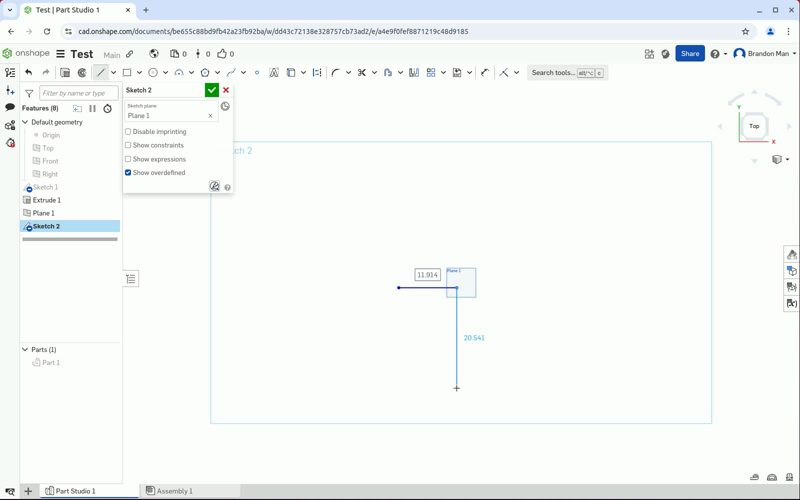
key_up(shift)
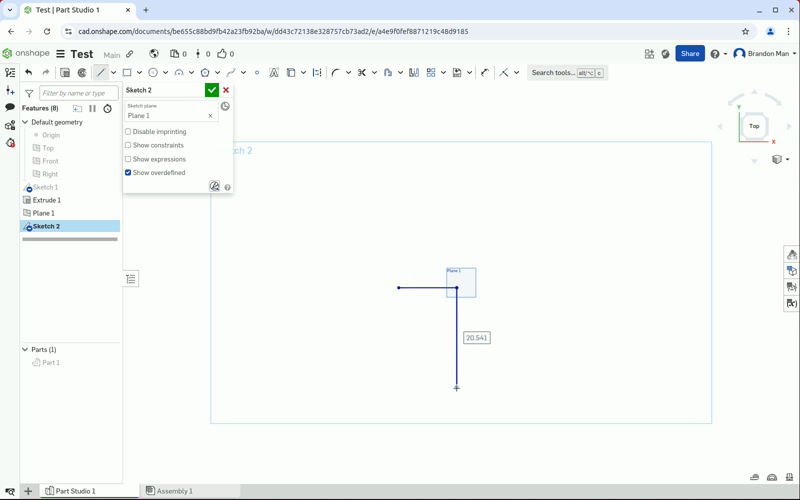
key_down(shift)
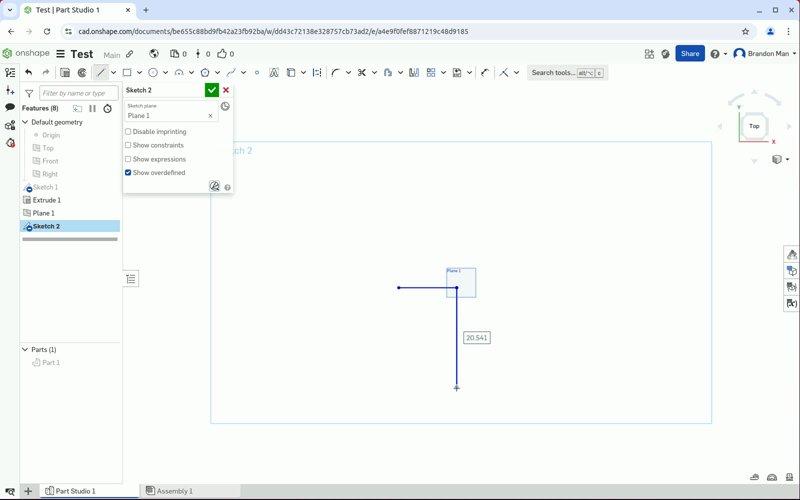
mouse_move(486, 387)
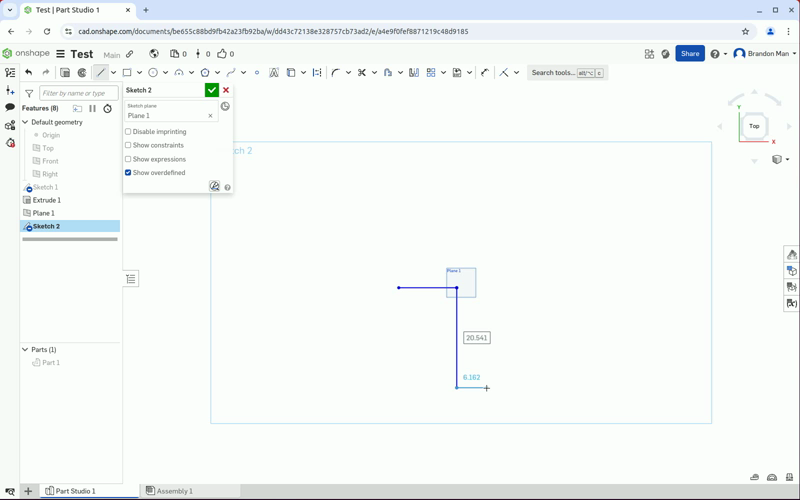
mouse_move(465, 387)
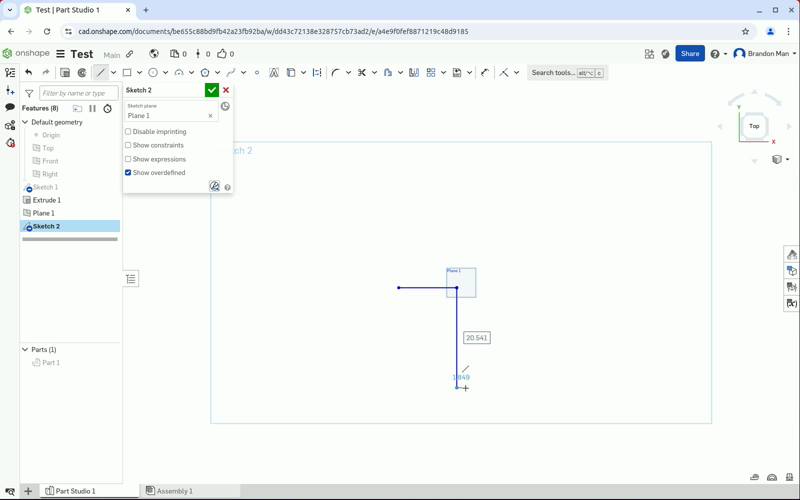
click(465, 387)
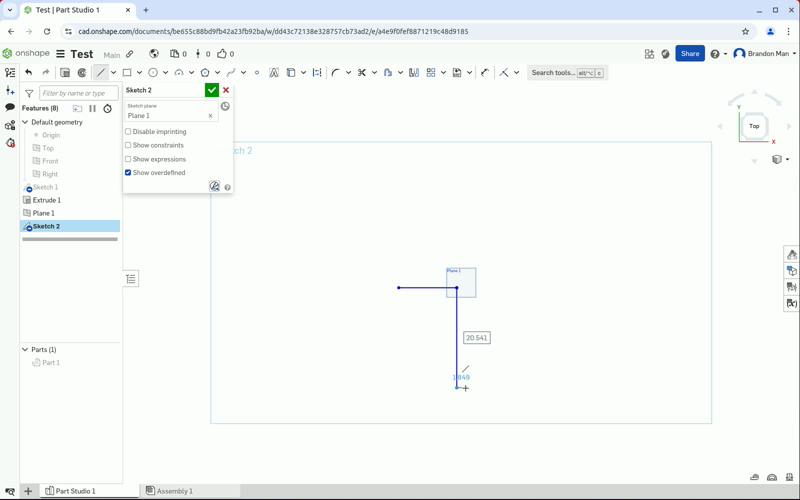
key_up(shift)
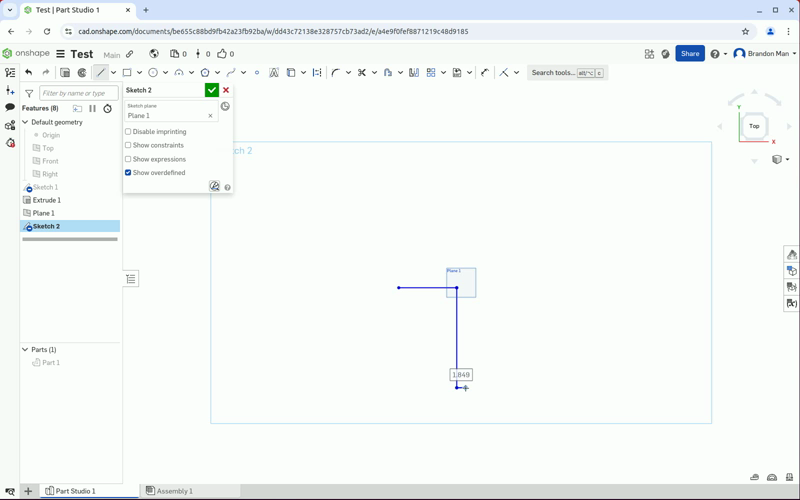
key_down(shift)
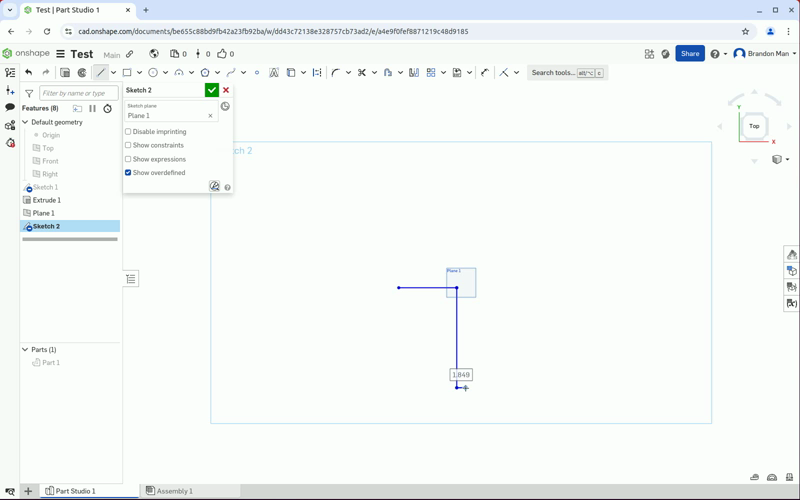
mouse_move(465, 287)
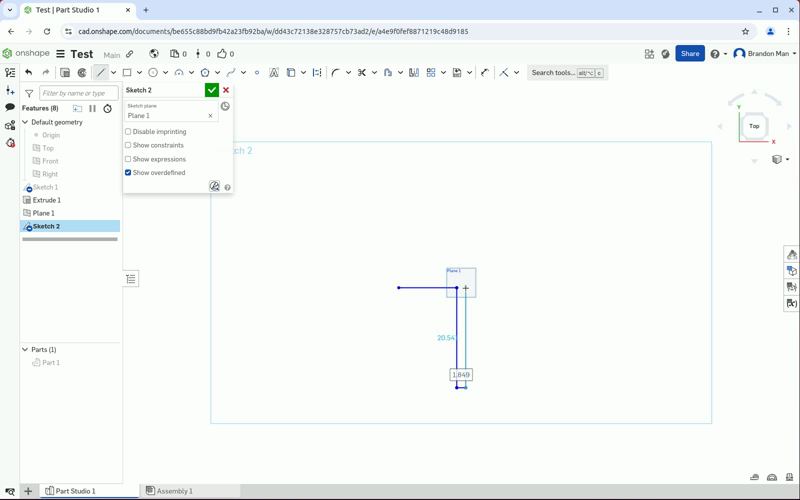
click(465, 287)
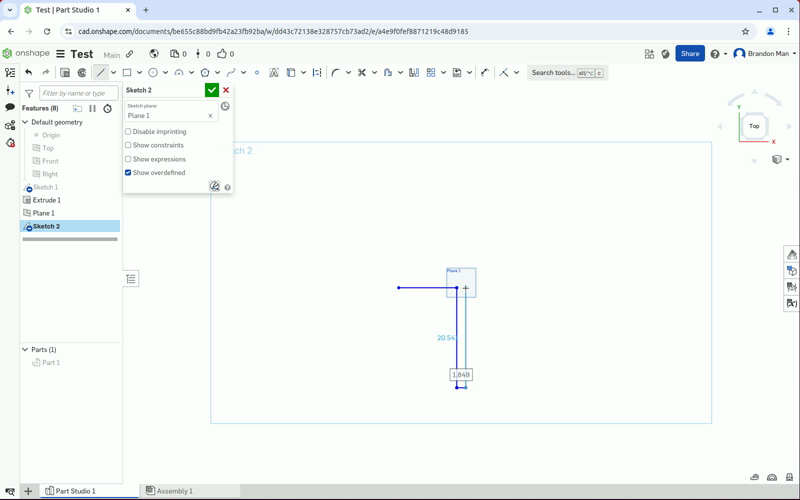
key_up(shift)
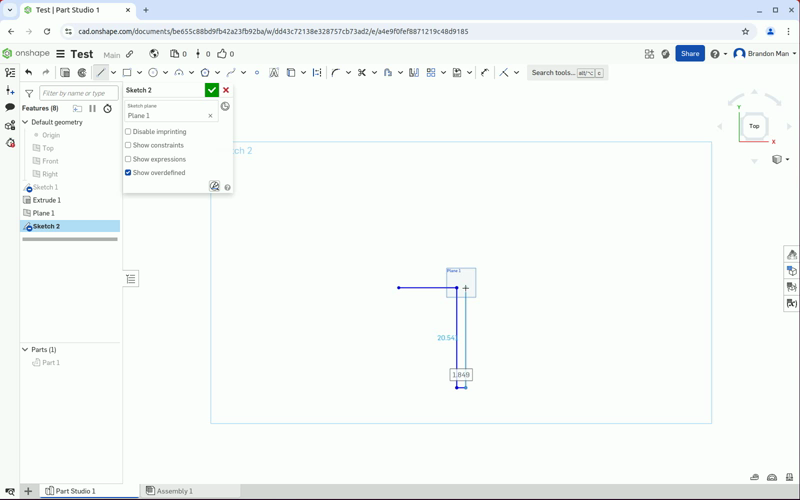
key_down(shift)
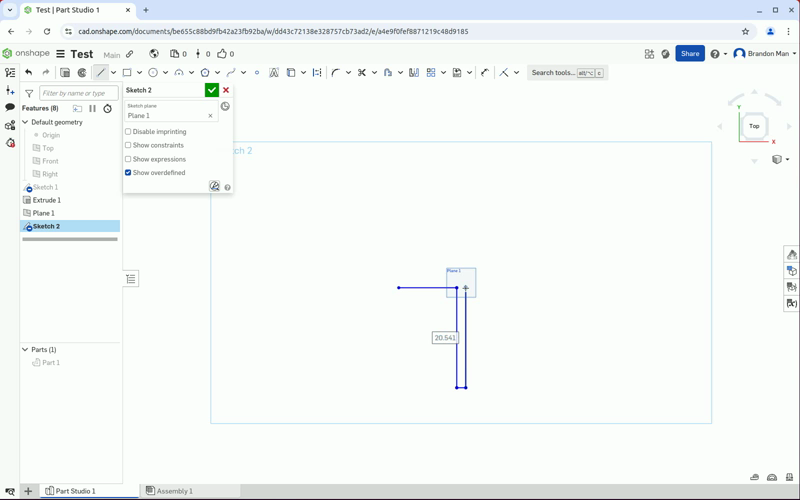
mouse_move(495, 287)
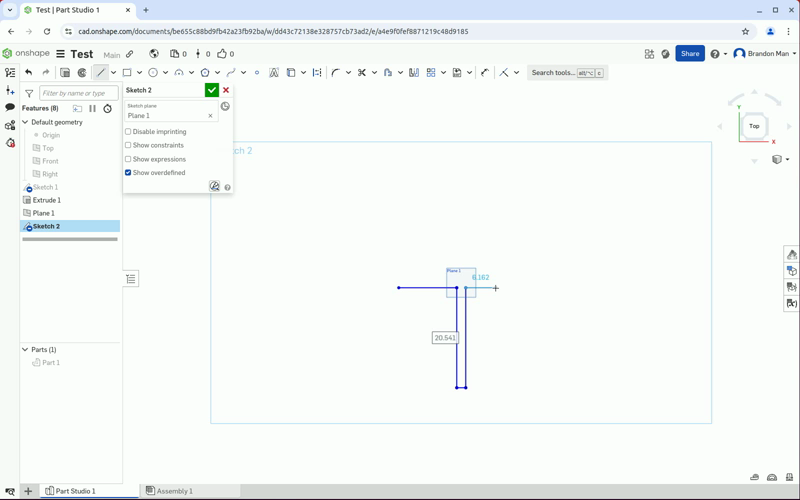
mouse_move(523, 287)
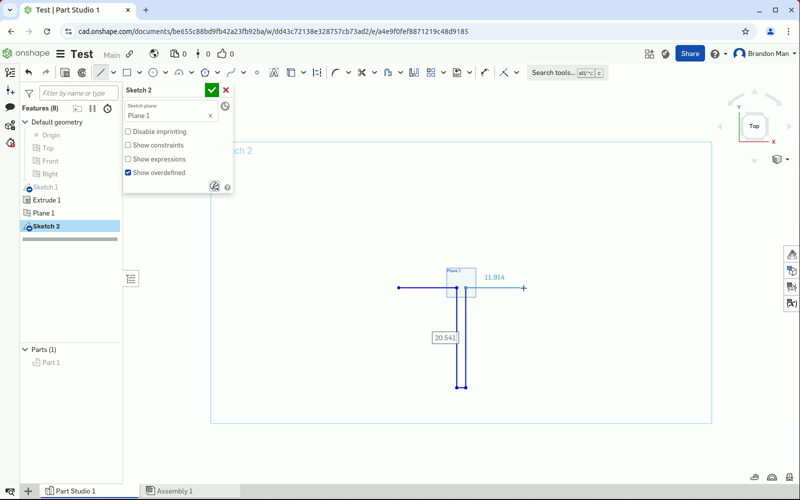
click(523, 287)
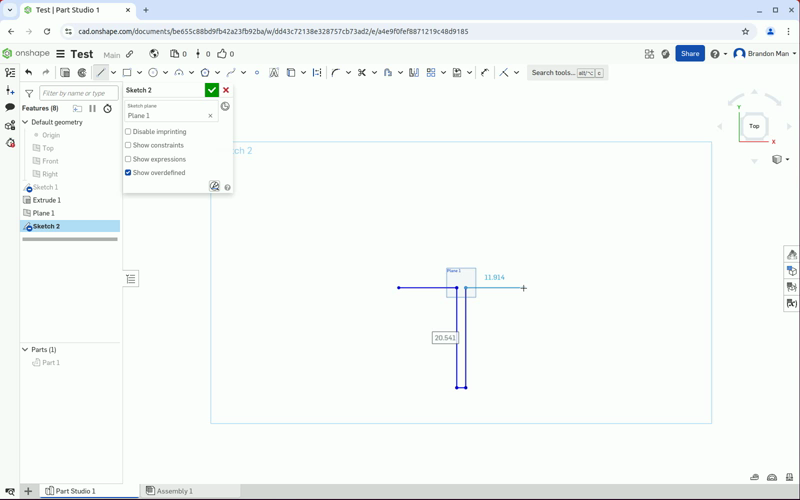
key_up(shift)
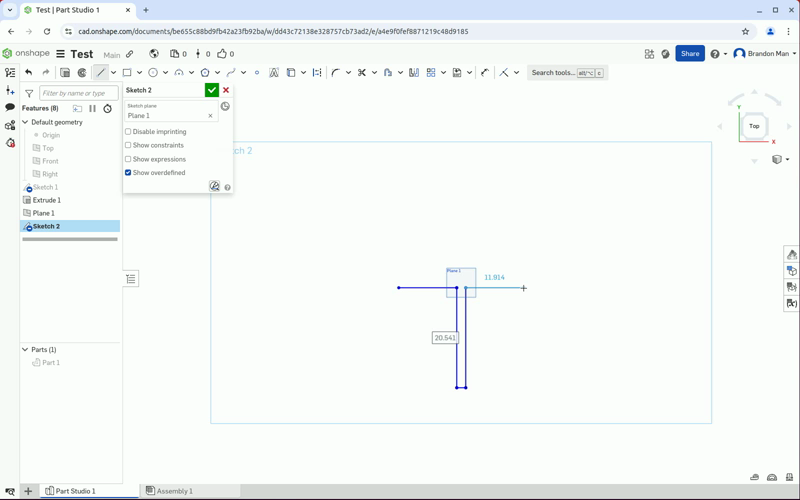
key_down(shift)
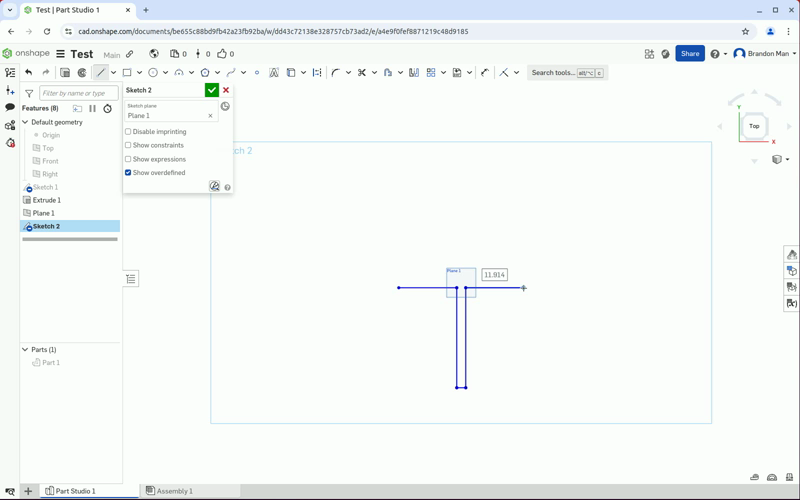
mouse_move(553, 287)
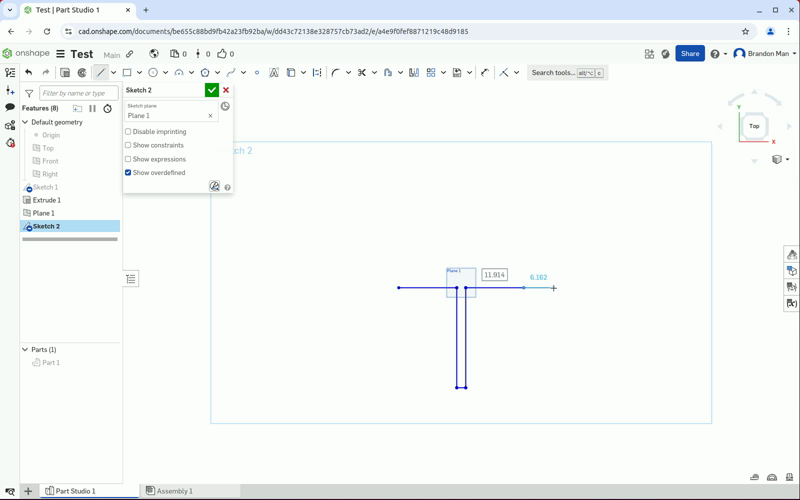
mouse_move(523, 279)
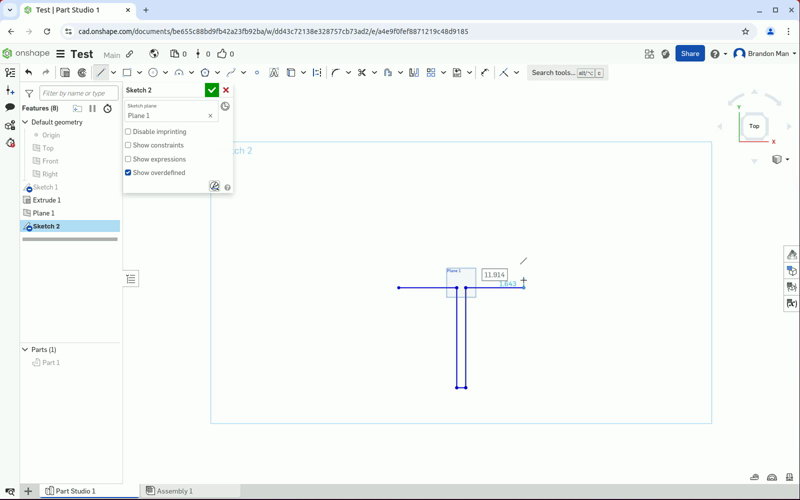
click(523, 279)
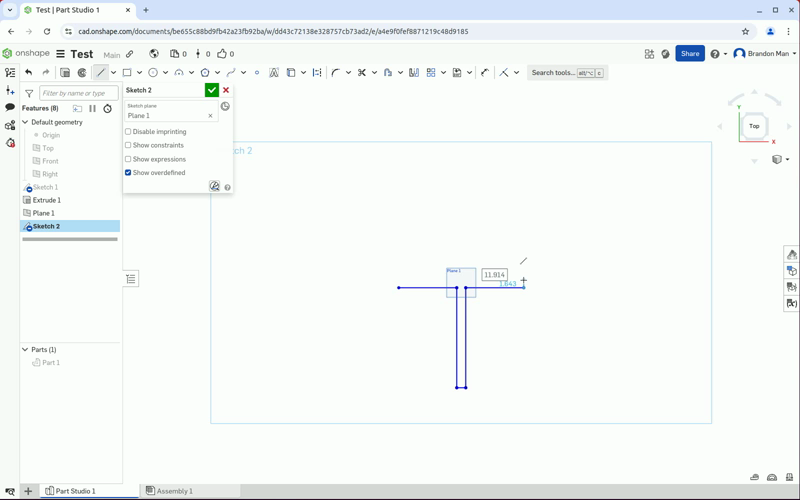
key_up(shift)
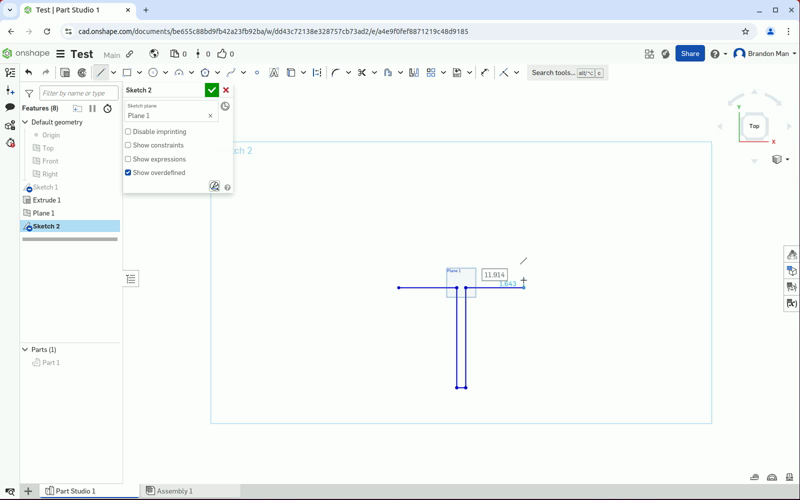
key_down(shift)
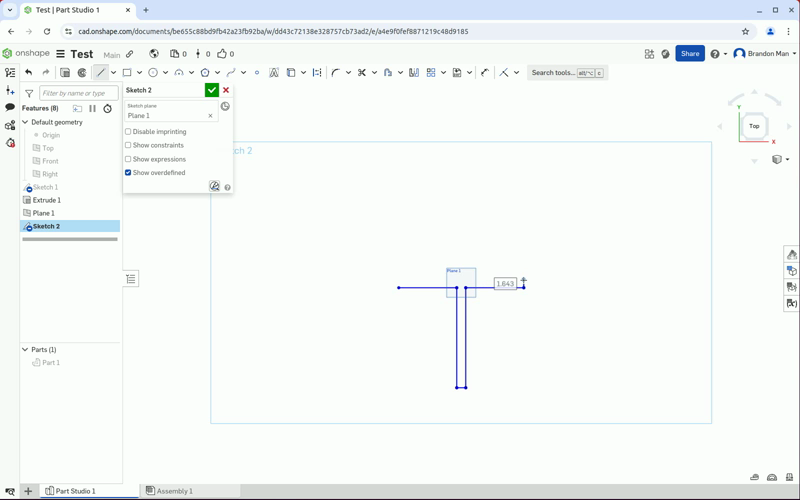
mouse_move(398, 279)
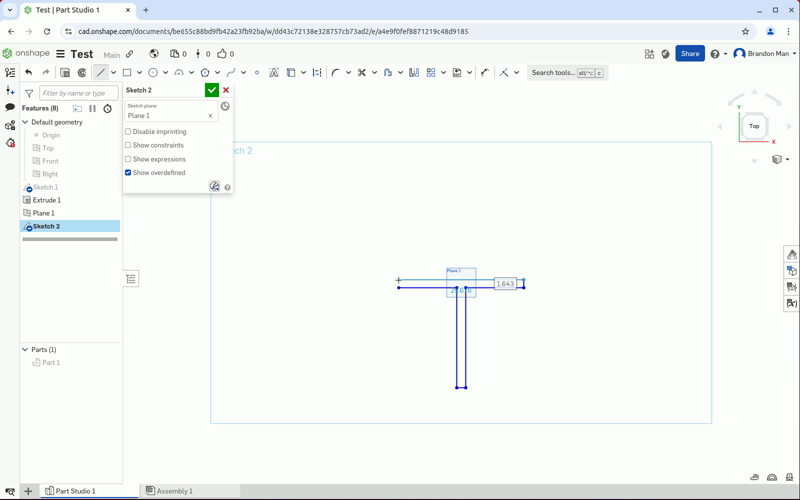
click(398, 279)
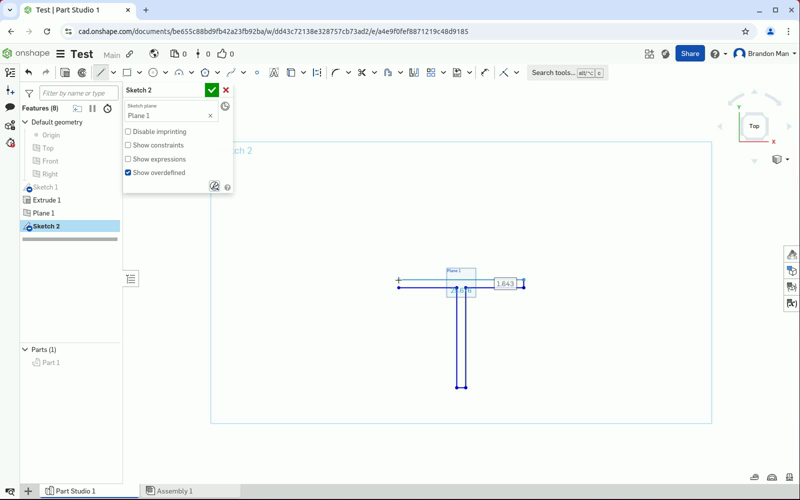
key_up(shift)
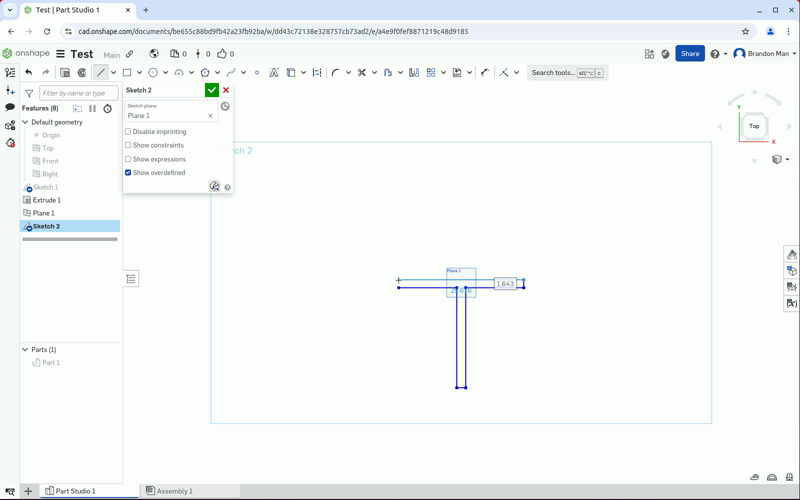
mouse_move(428, 279)
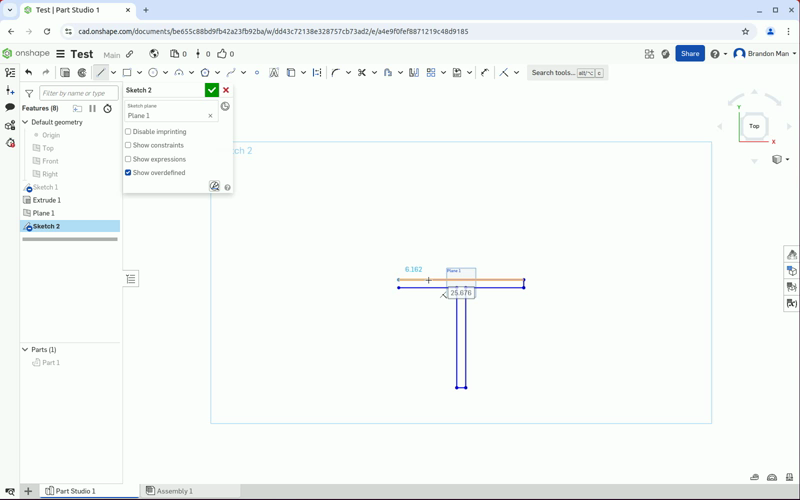
key_down(shift)
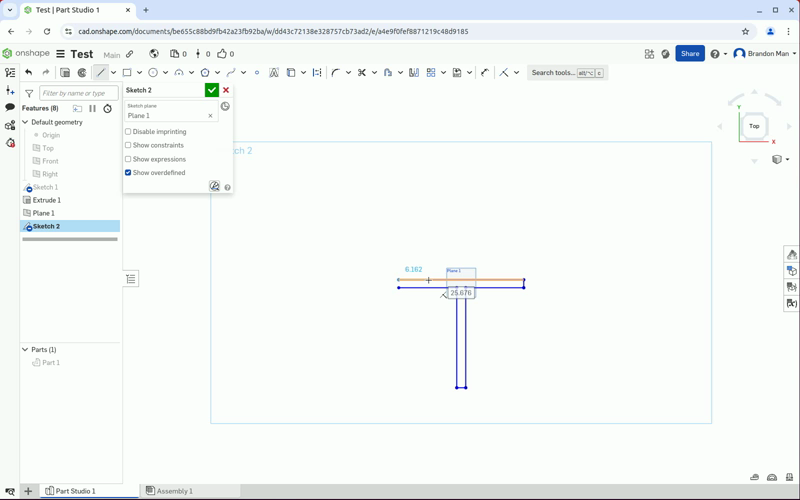
mouse_move(398, 287)
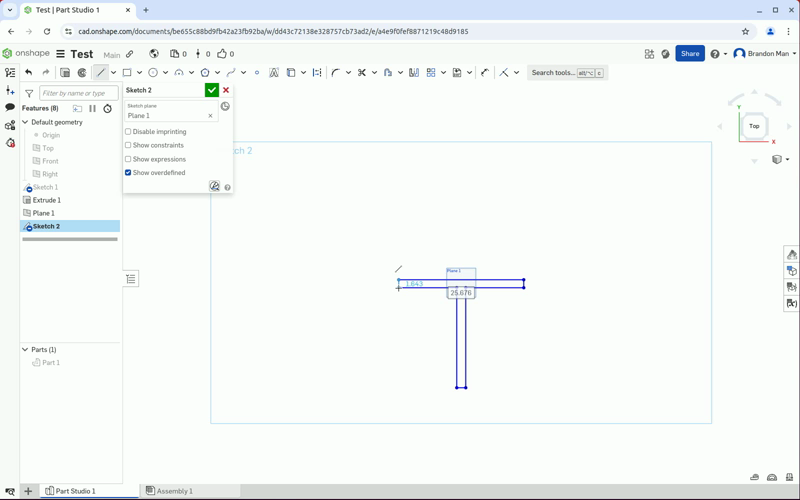
key_up(shift)
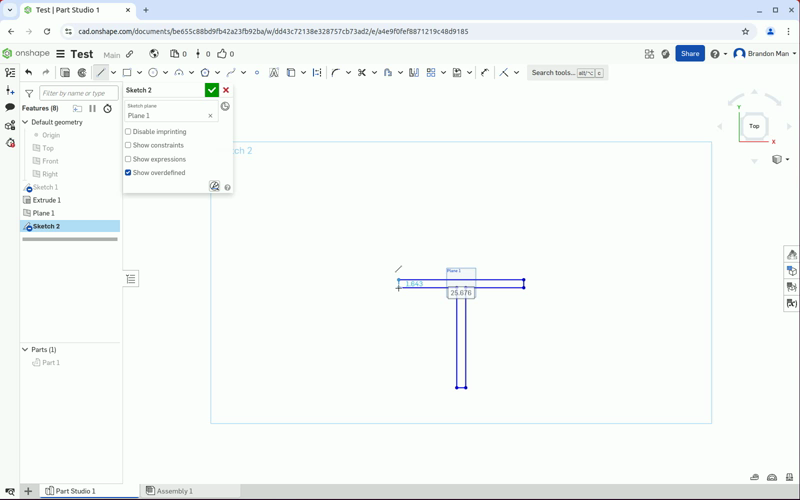
click(398, 287)
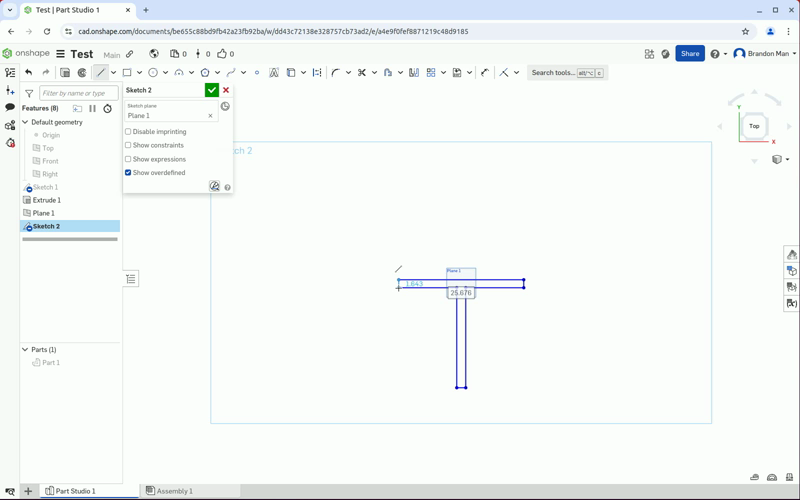
key(esc)
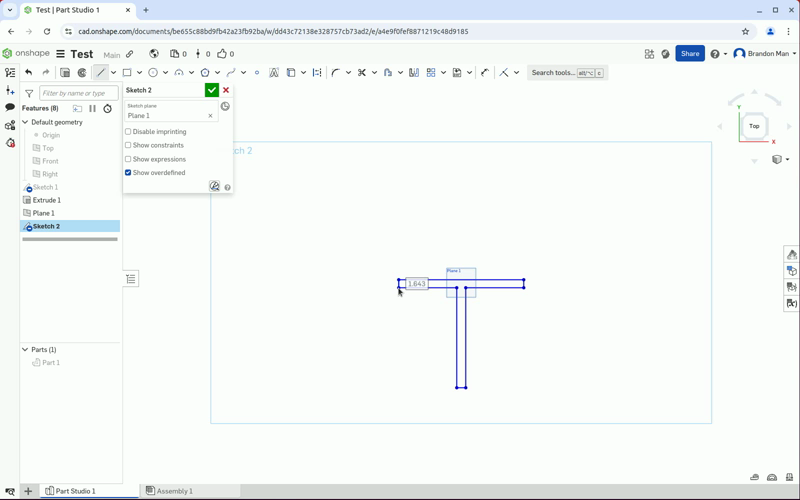
mouse_move(453, 281)
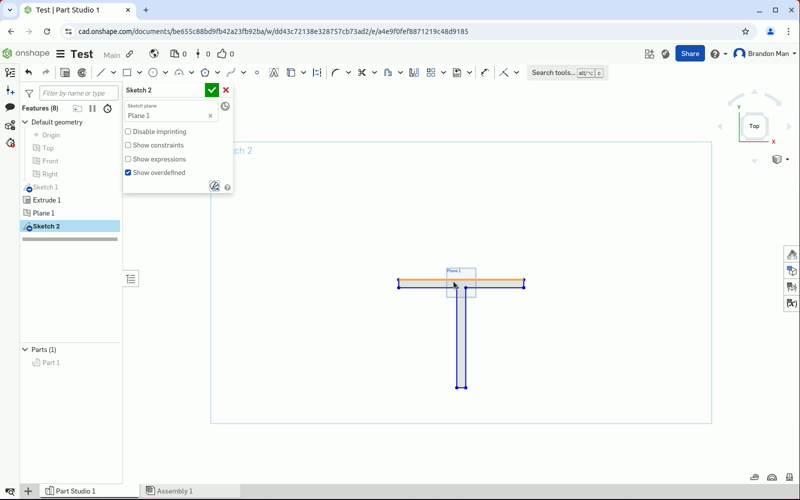
click(453, 281)
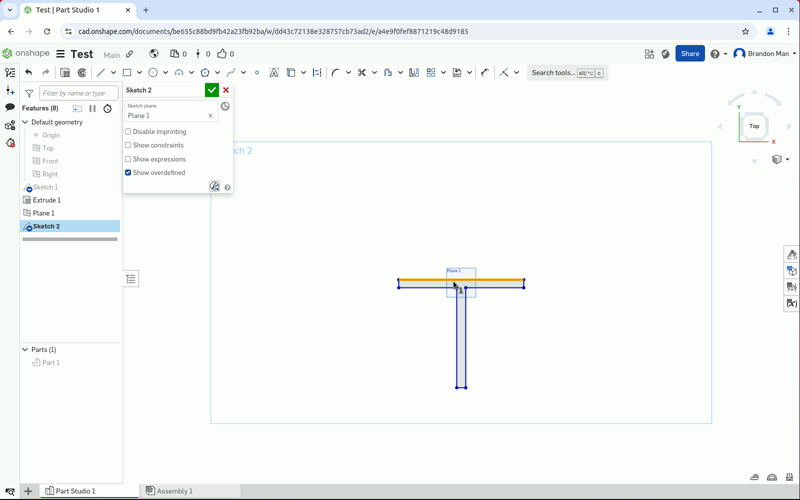
mouse_move(73, 352)
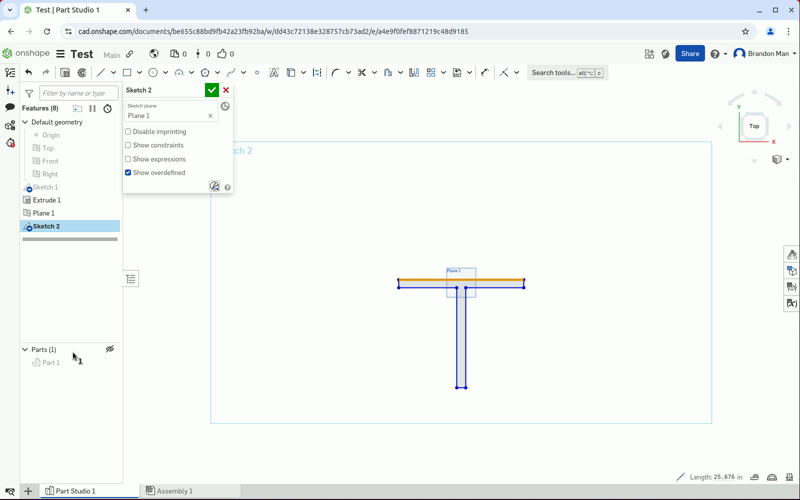
key(shift+y)
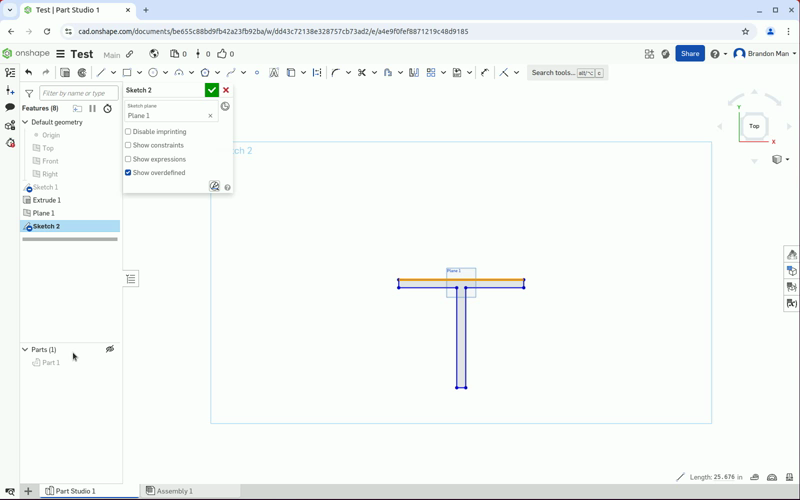
key(shift+e)
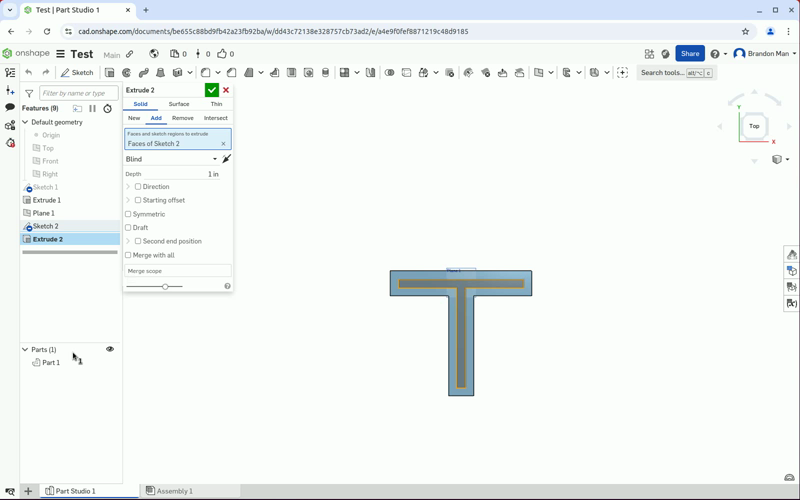
mouse_move(143, 106)
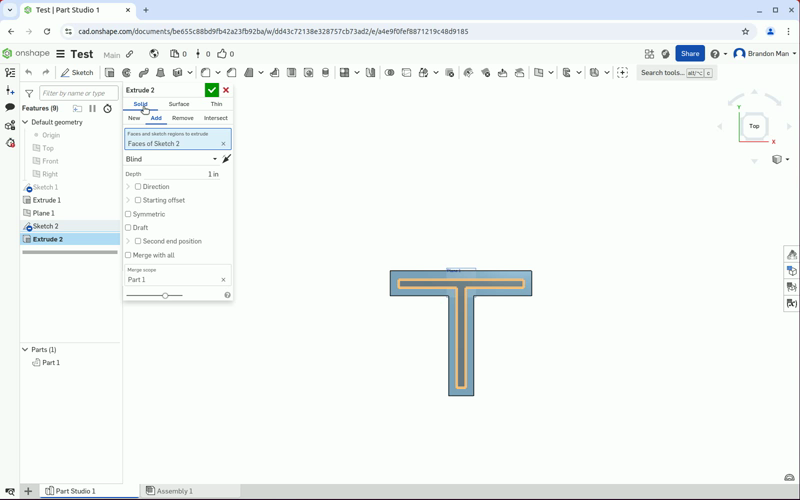
click(143, 106)
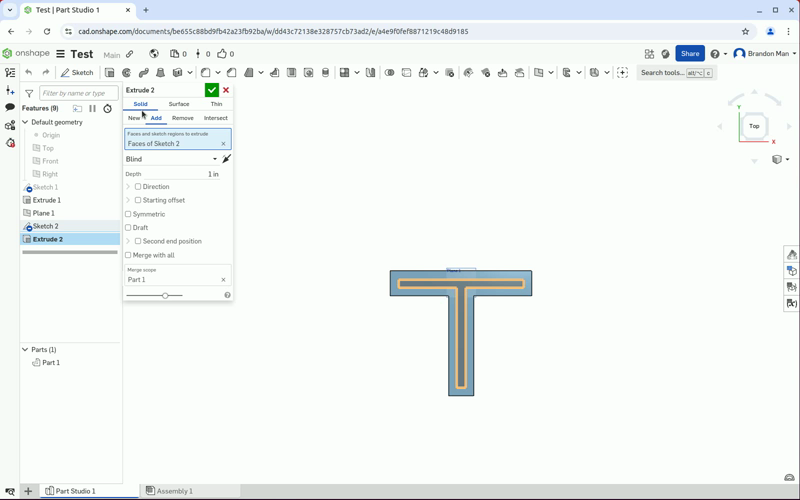
mouse_move(137, 120)
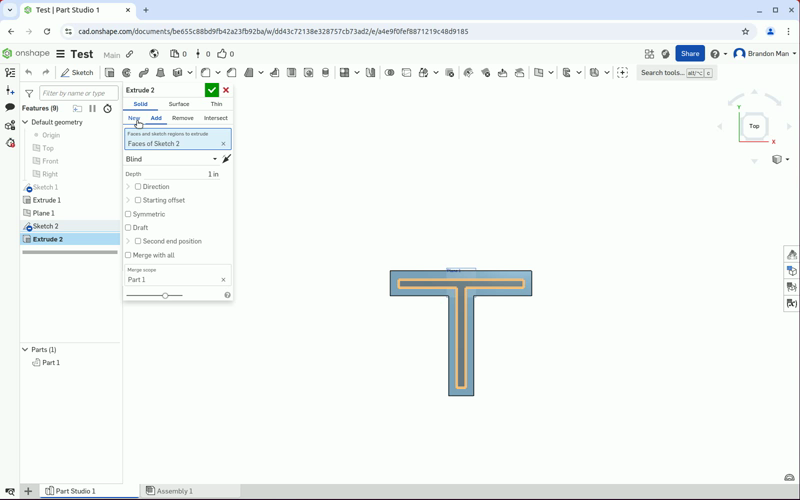
click(137, 120)
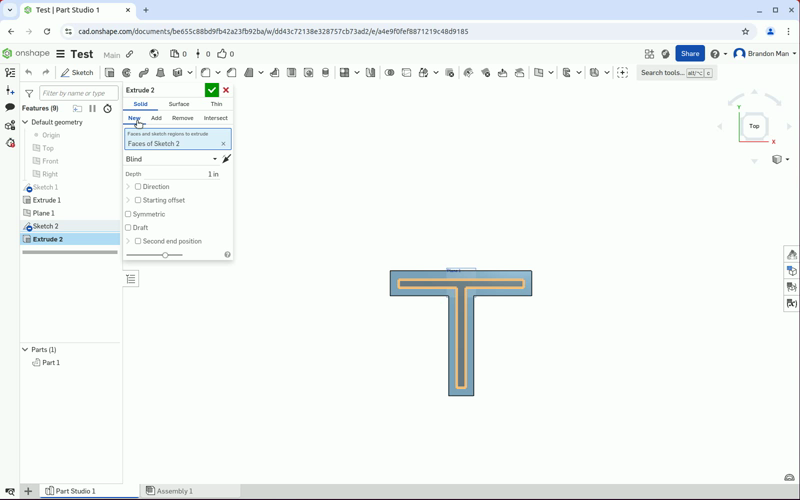
key(tab, 4)
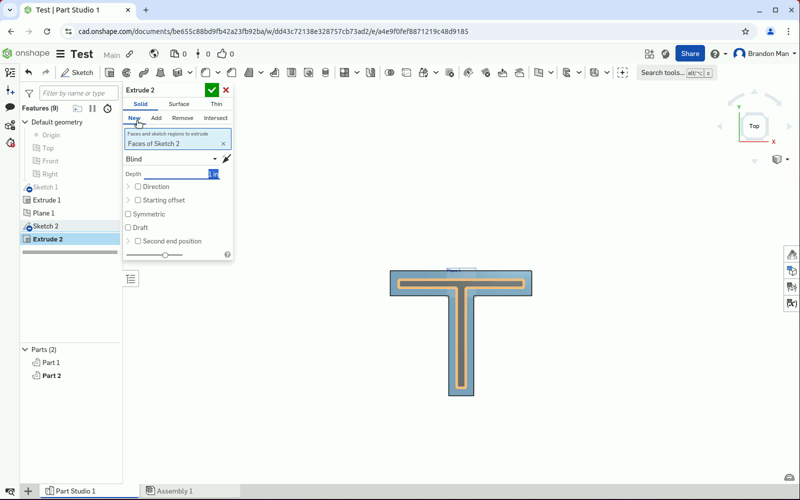
text(2.648)
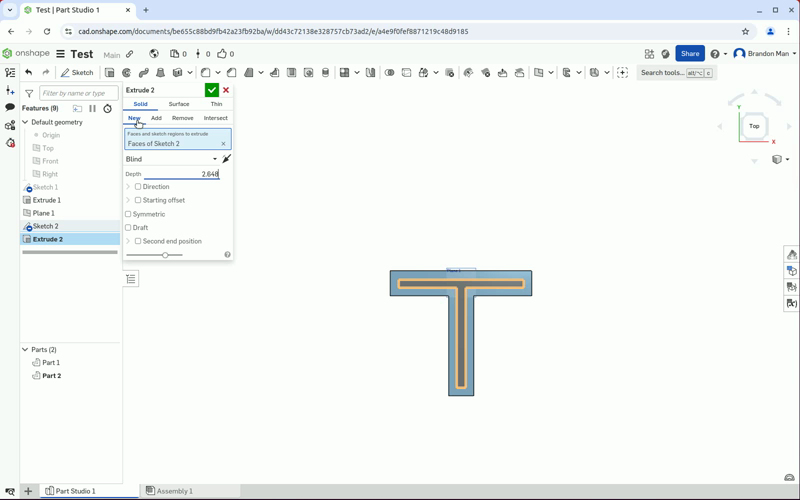
key(enter)
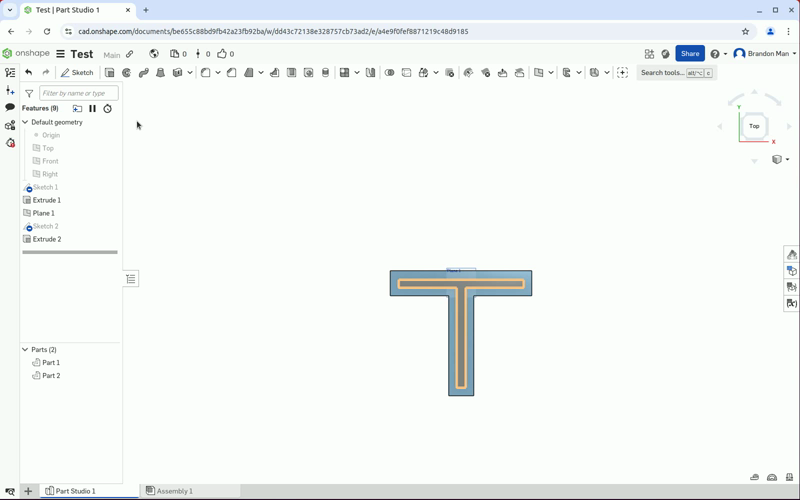
key(shift+h)
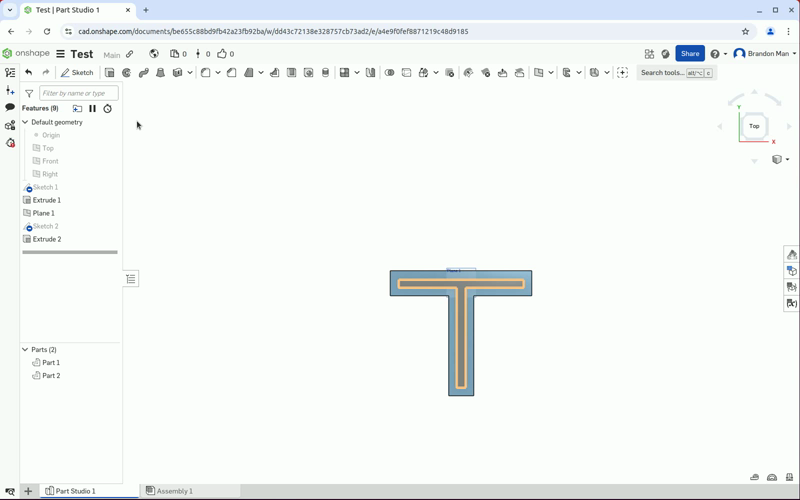
key(shift+h)
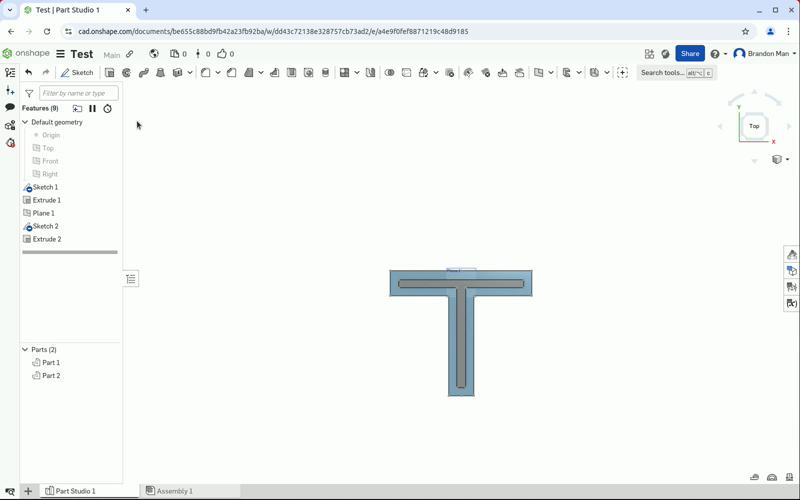
key(shift+7)
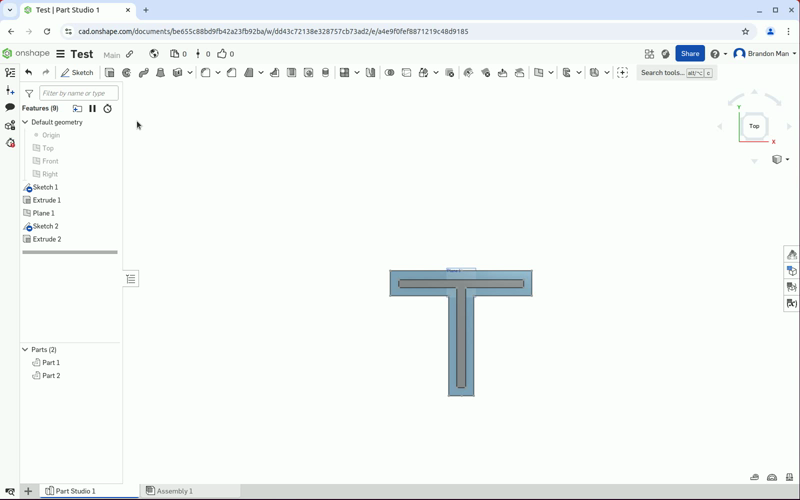
key(up, 3)
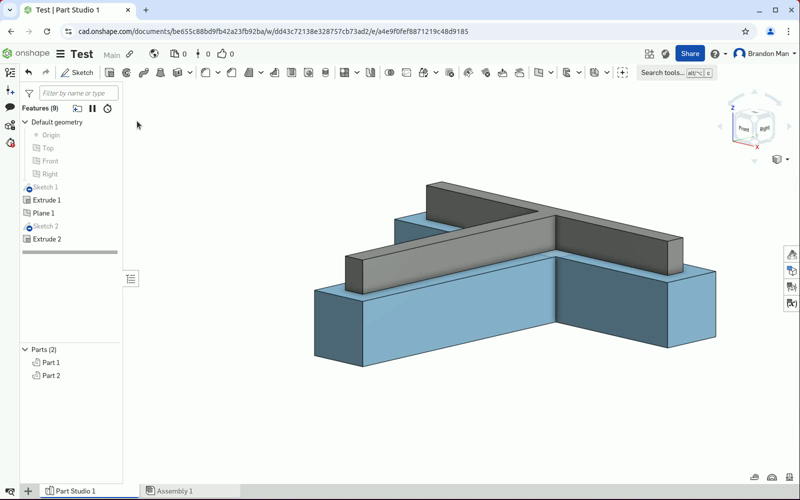
key(left, 3)
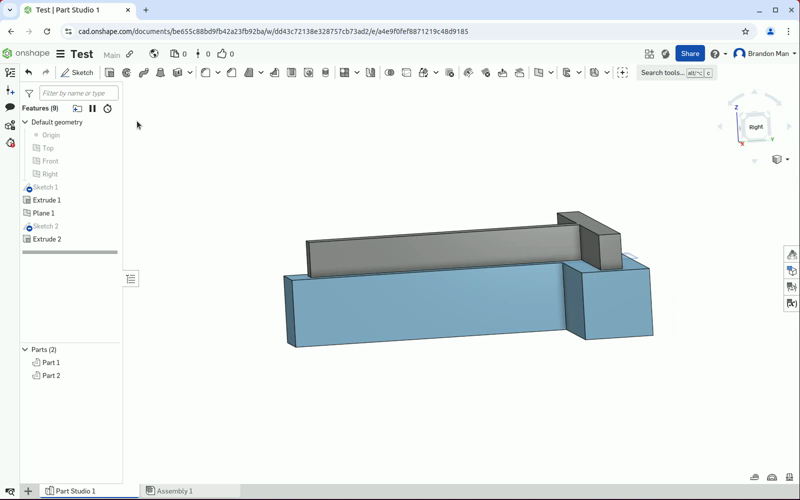
key(right, 3)
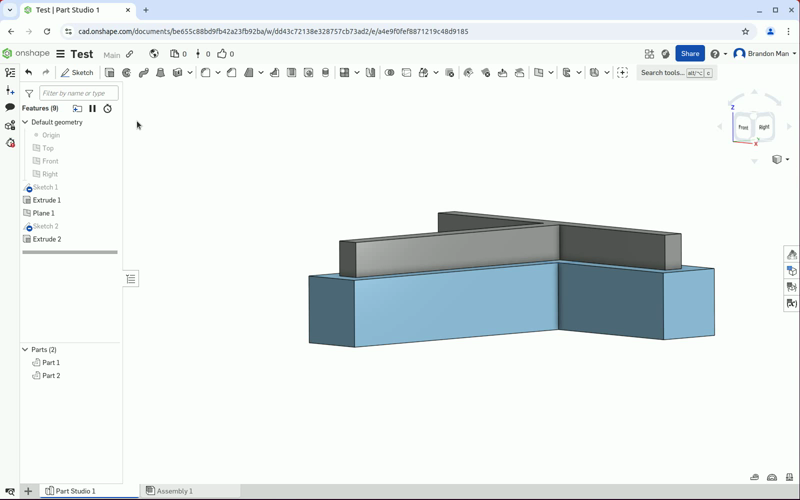
key(down, 3)
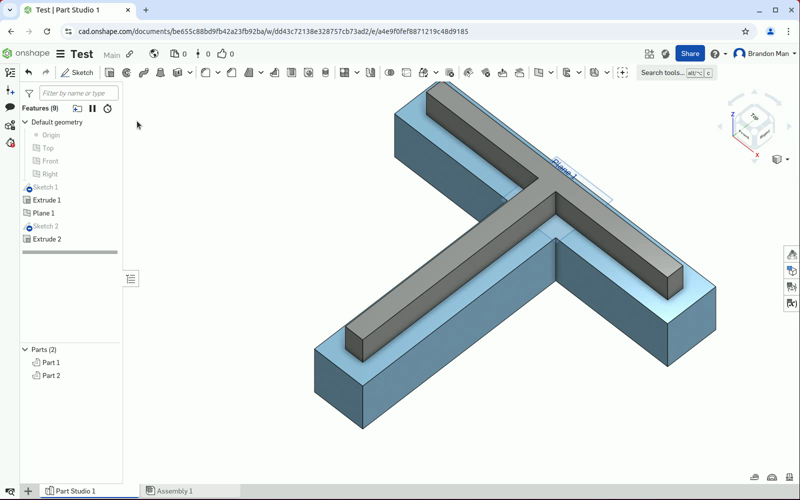
mouse_move(73, 189)
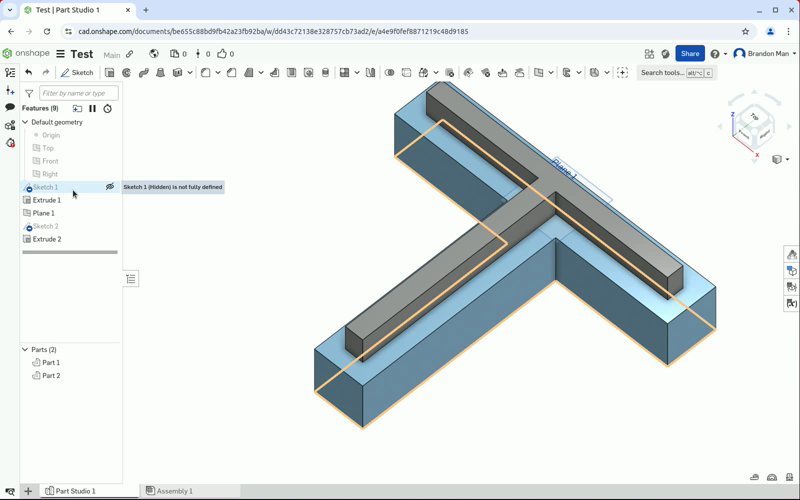
click(73, 189)